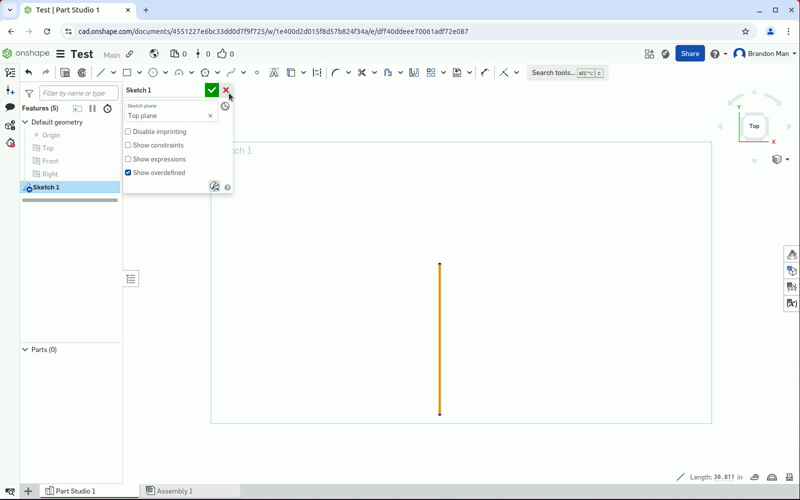
key(shift+h)
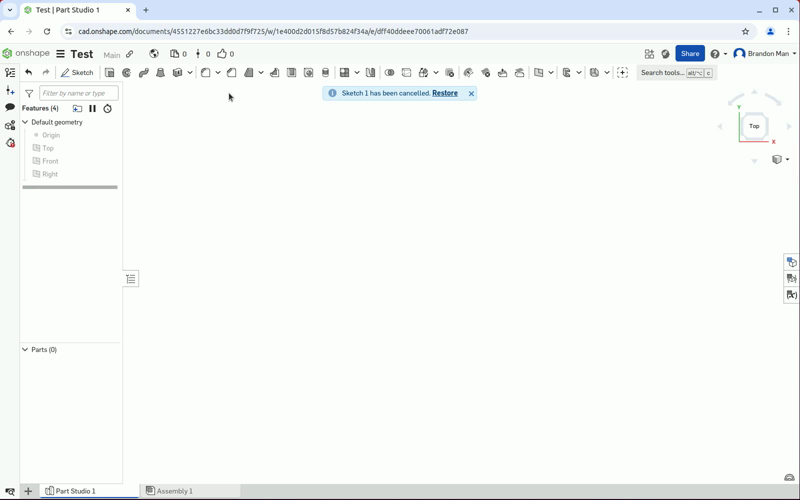
mouse_move(73, 352)
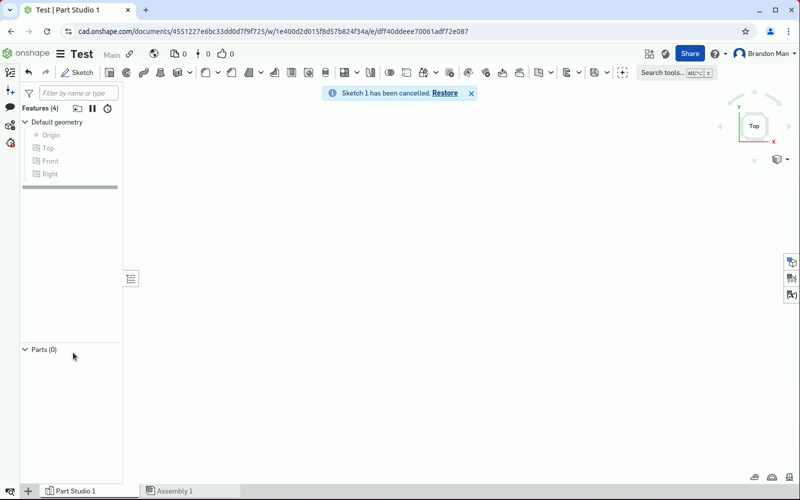
key(y)
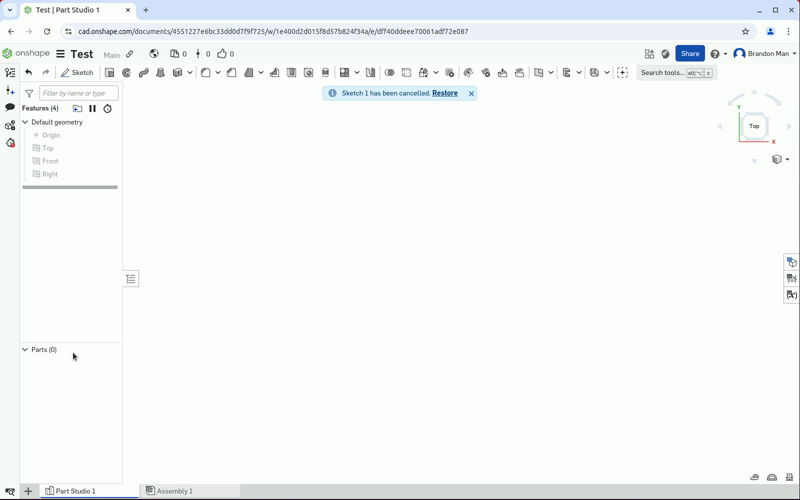
key(shift+p)
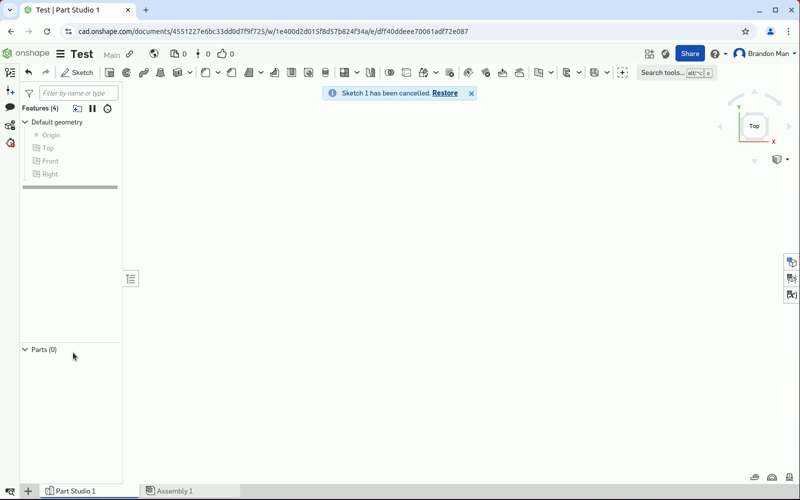
key(space)
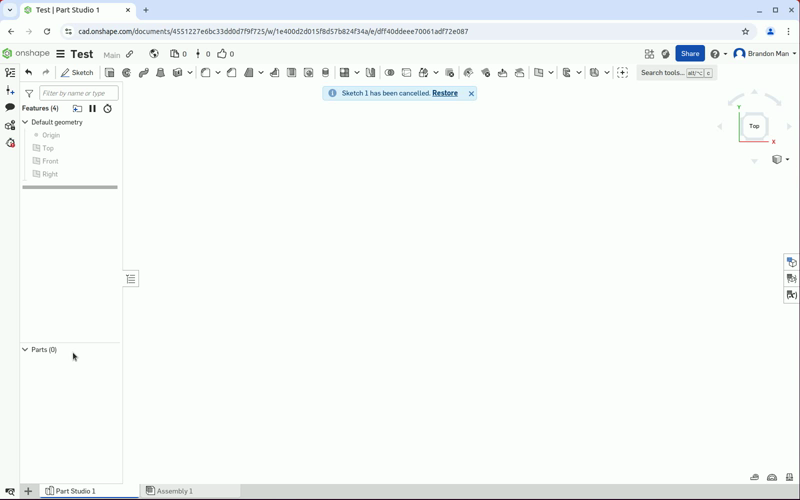
key_down(shift)
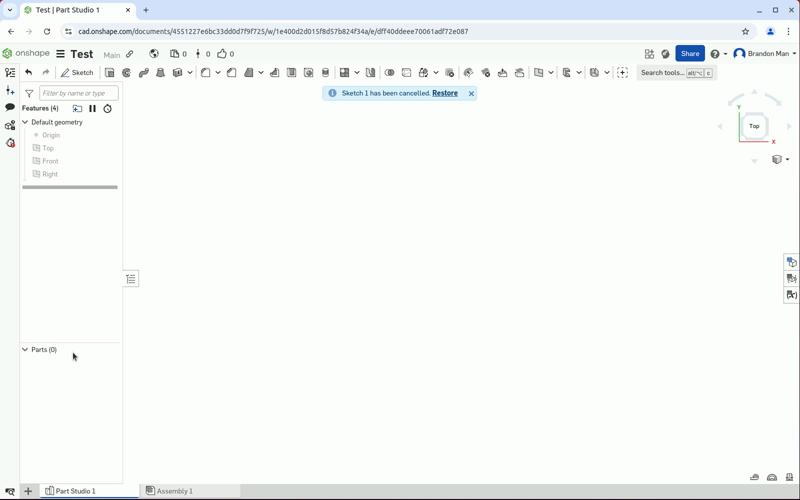
key(up)
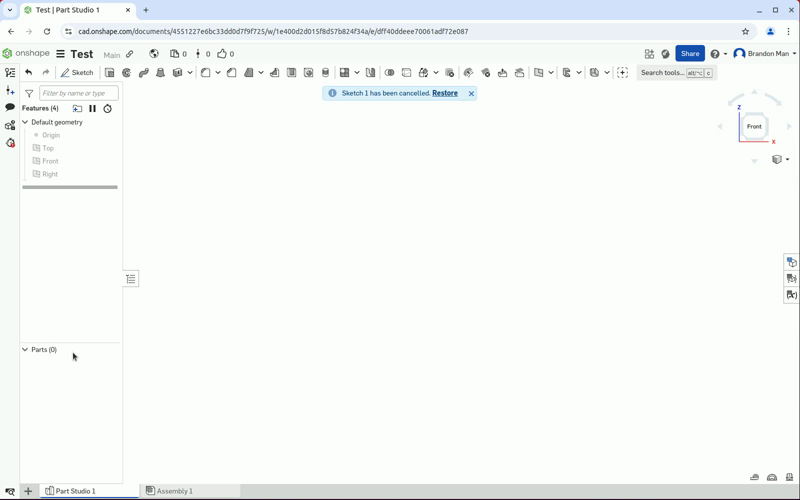
key_up(shift)
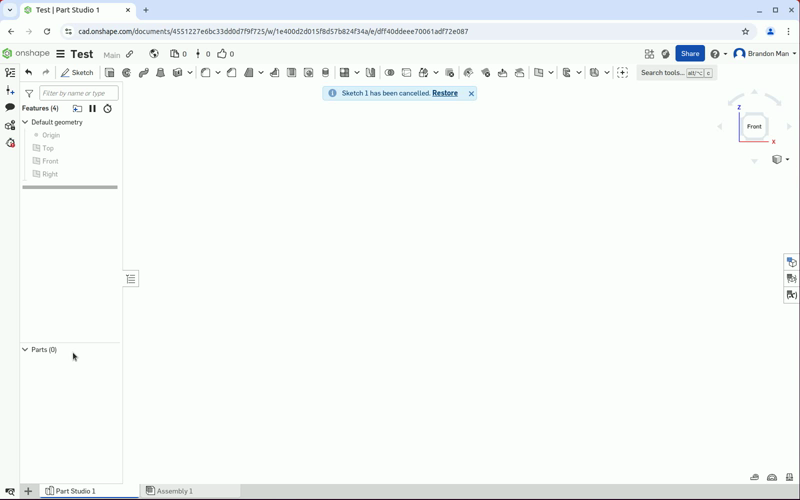
mouse_move(73, 352)
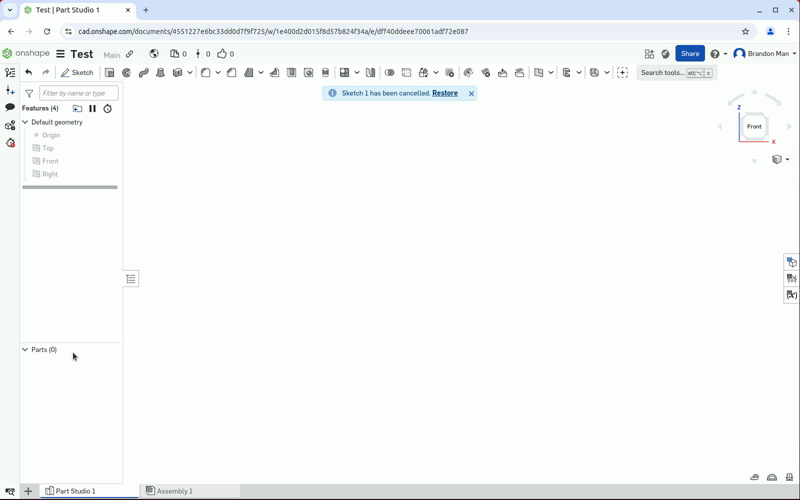
key(shift+y)
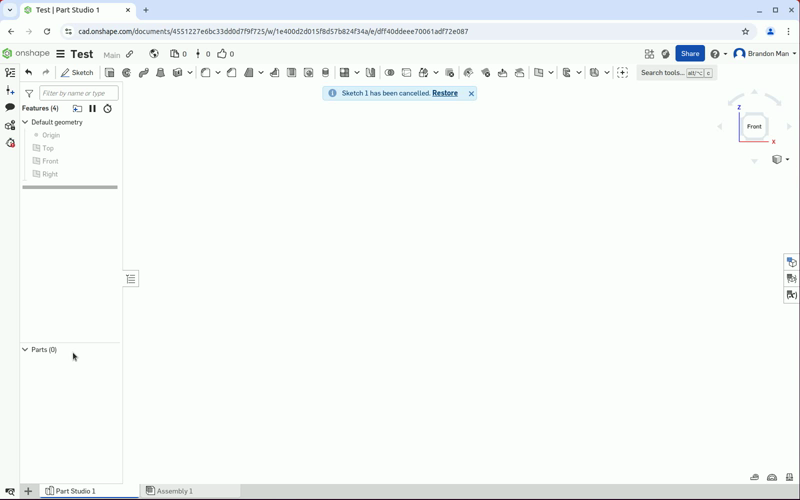
key(shift+s)
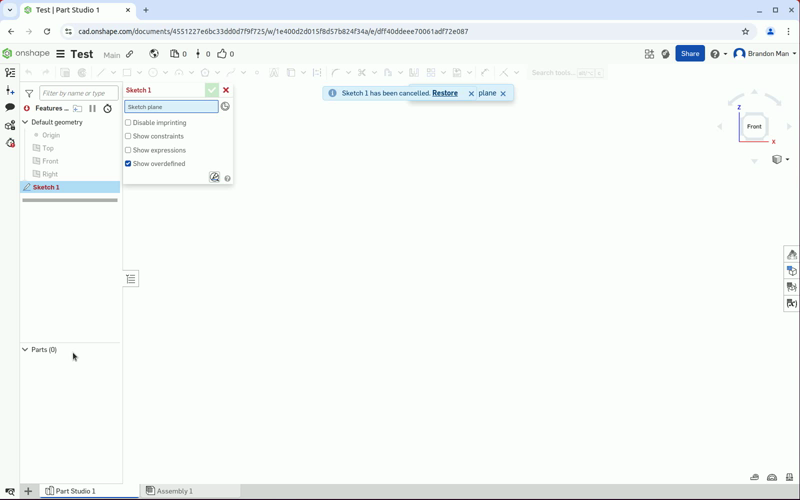
mouse_move(73, 163)
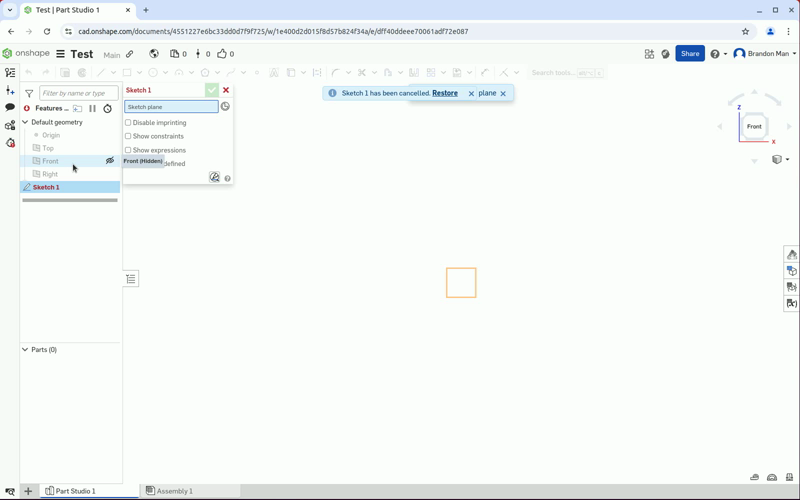
click(73, 163)
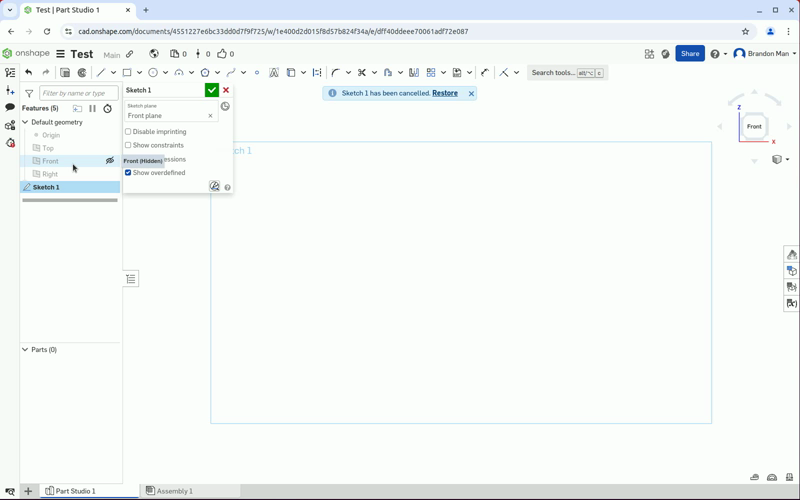
mouse_move(73, 352)
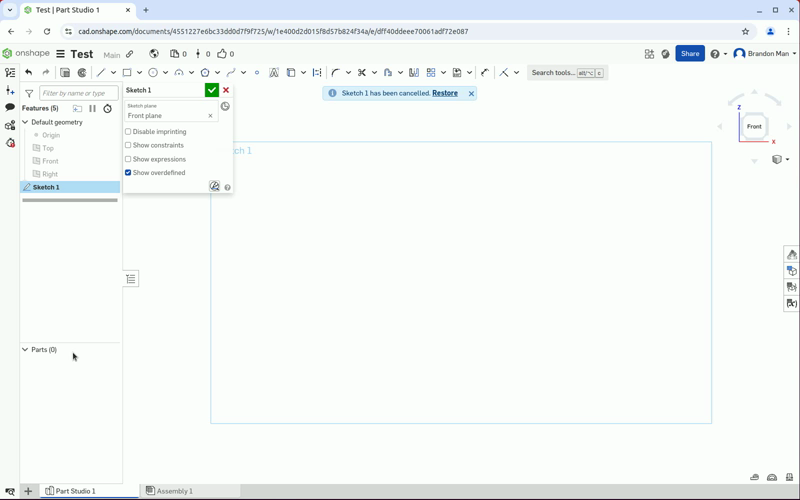
key(y)
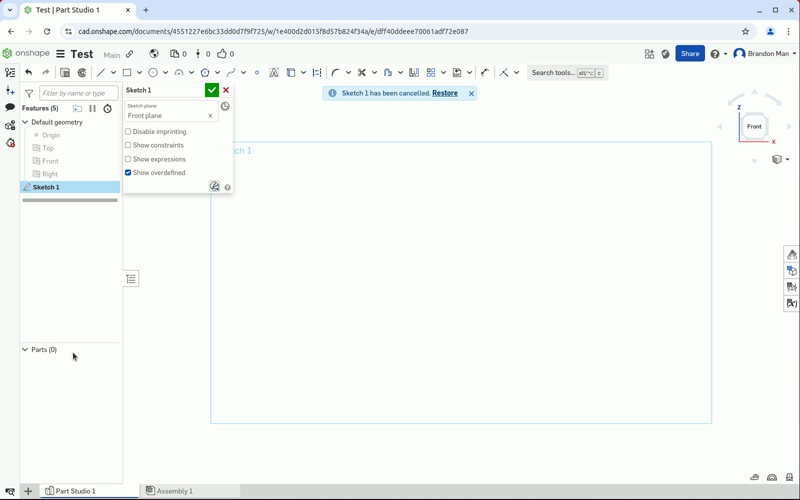
key(l)
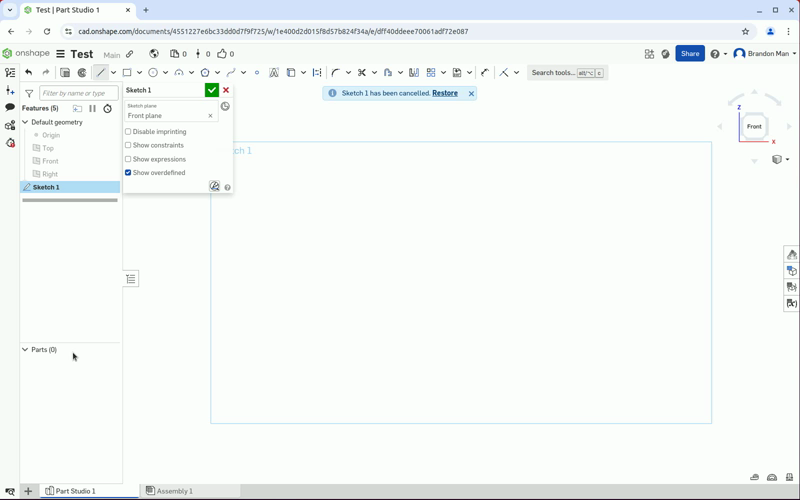
key_down(shift)
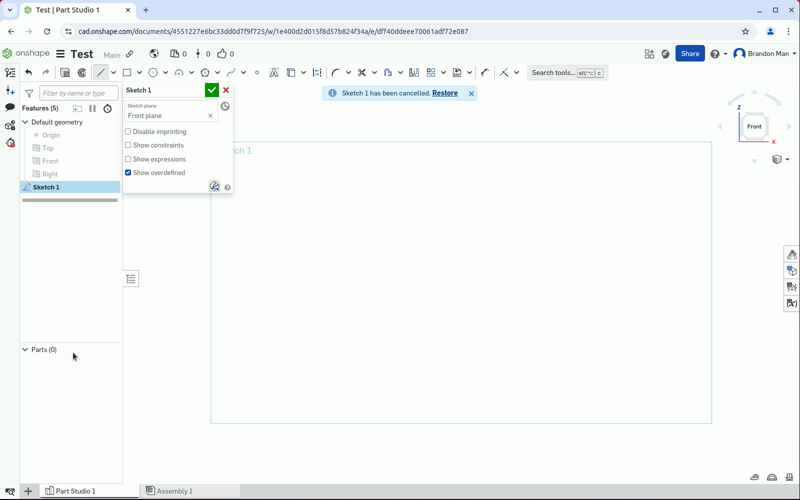
mouse_move(430, 282)
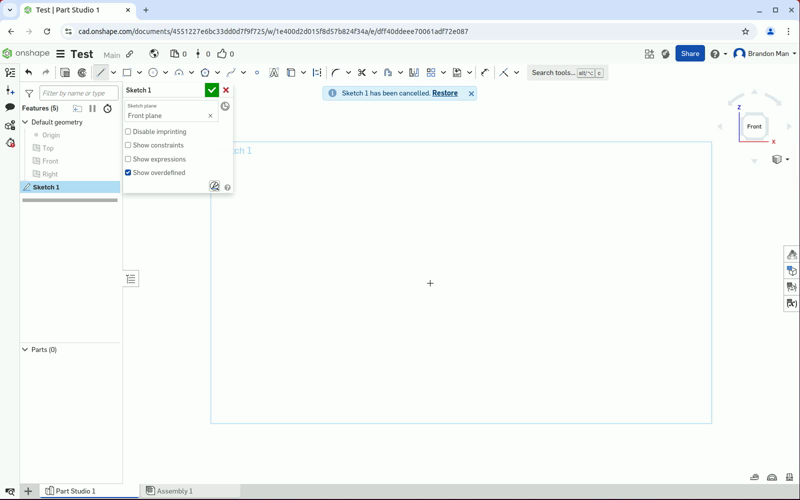
click(430, 282)
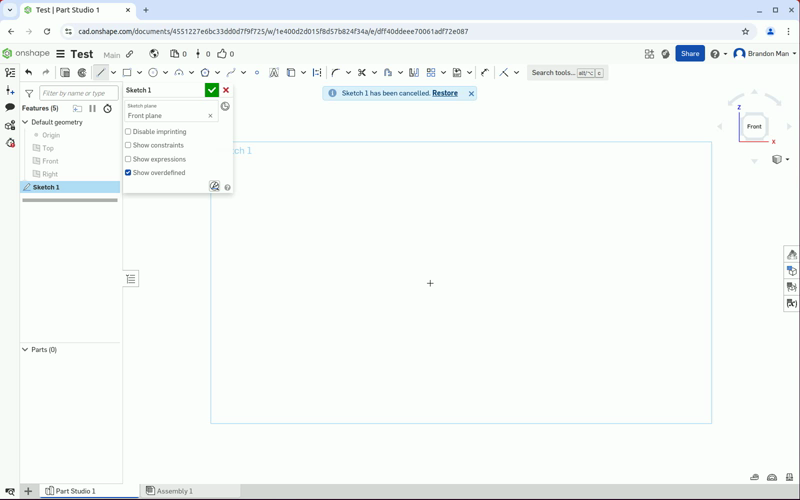
key_up(shift)
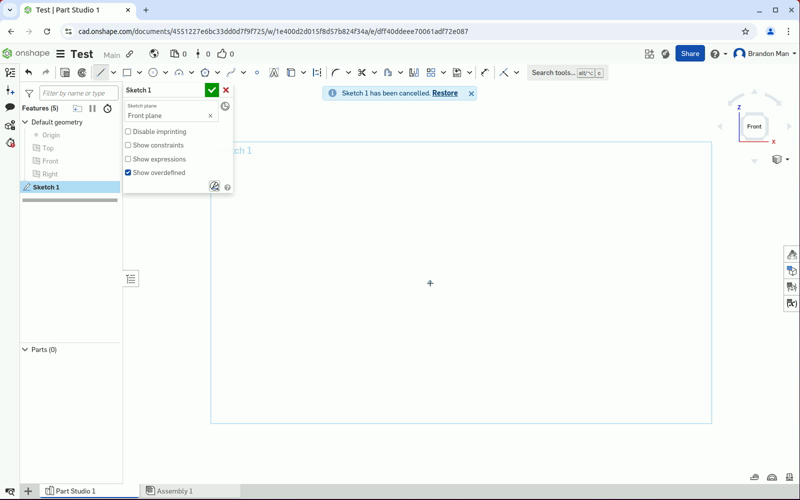
key_down(shift)
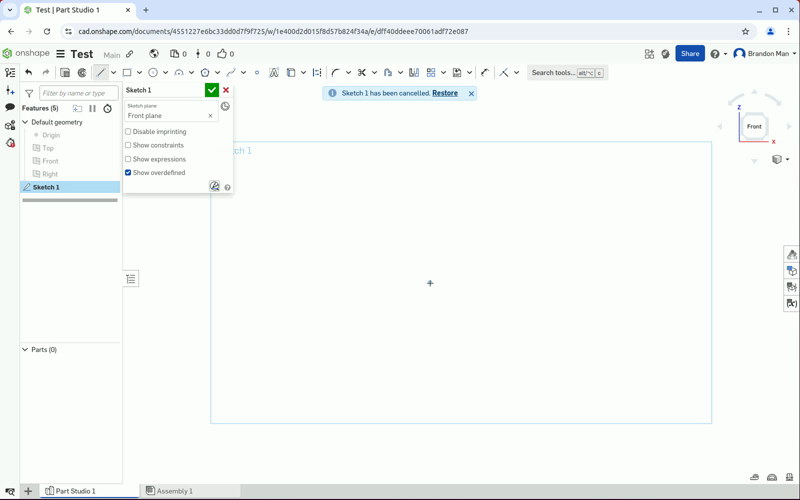
mouse_move(460, 282)
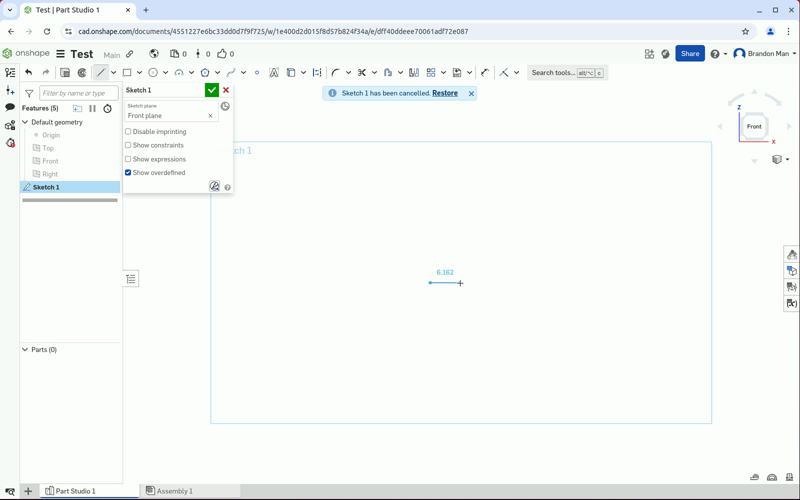
mouse_move(487, 282)
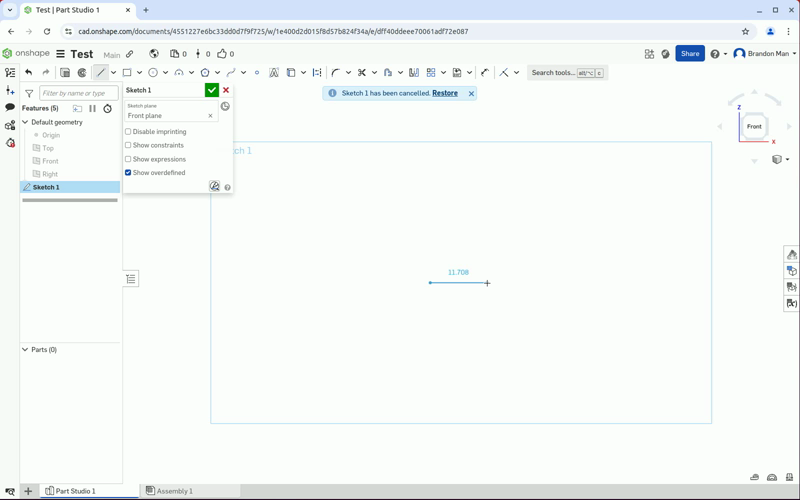
click(487, 282)
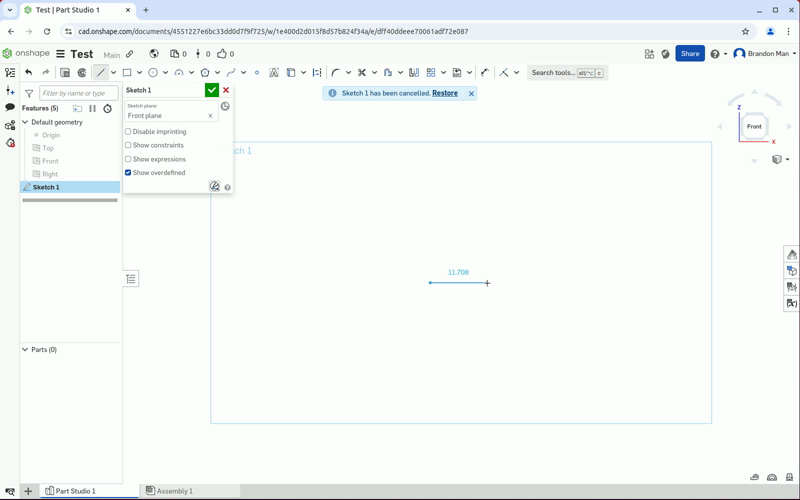
key_up(shift)
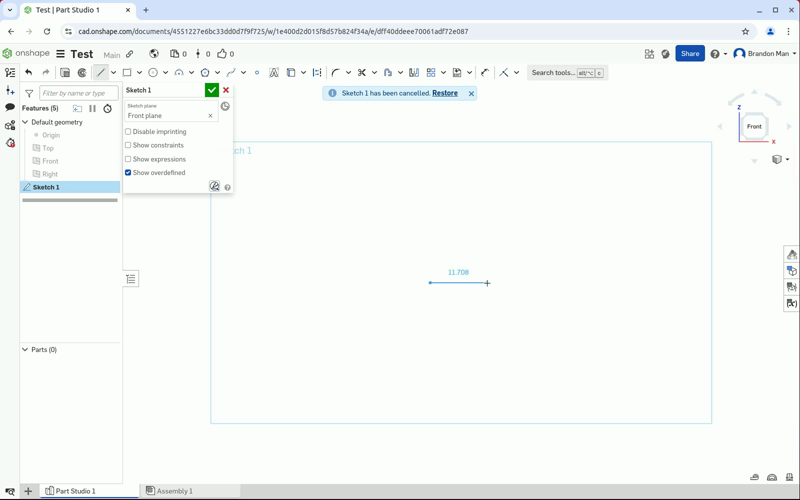
key_down(shift)
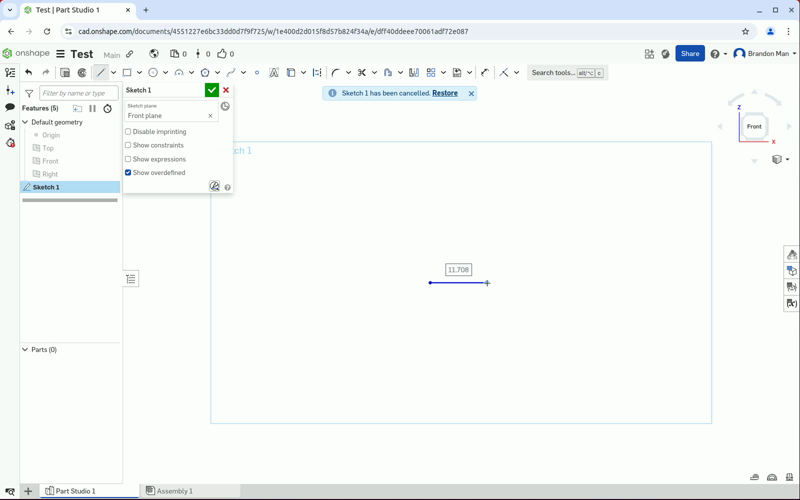
mouse_move(517, 282)
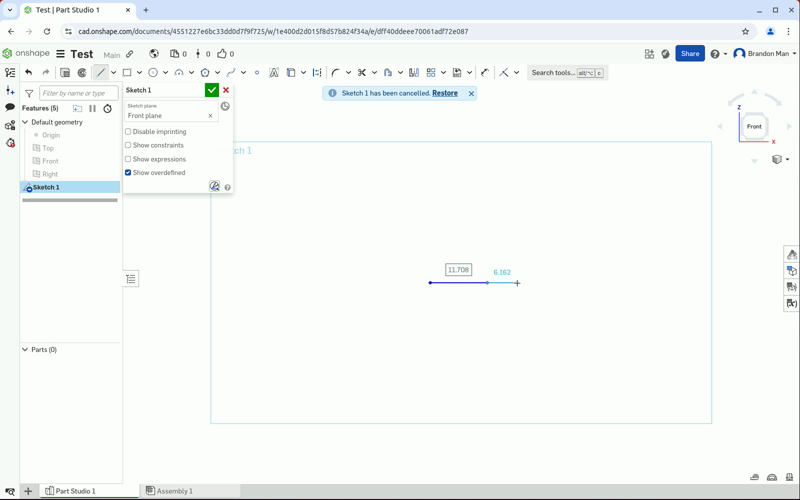
mouse_move(487, 271)
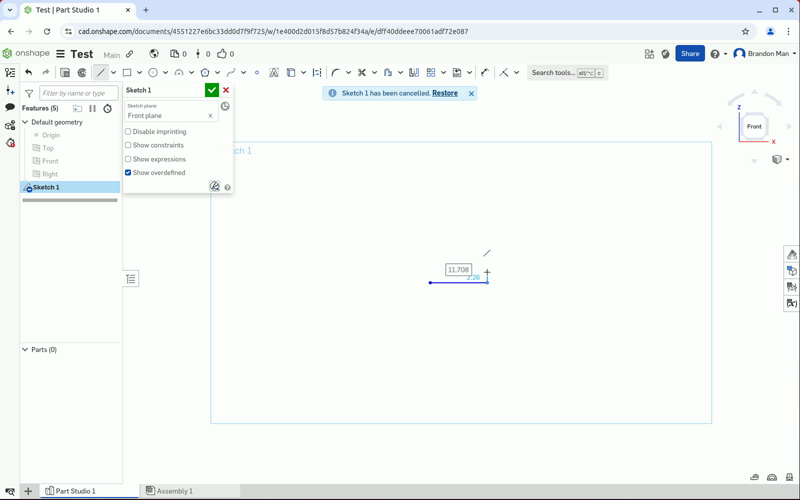
click(487, 271)
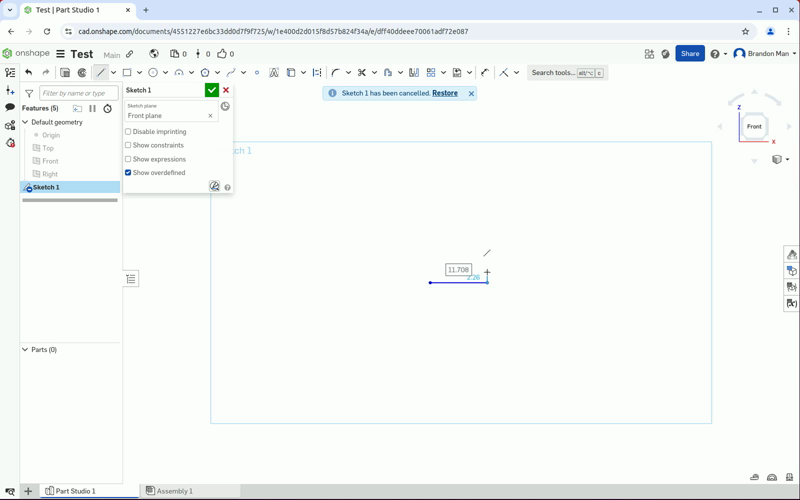
key_up(shift)
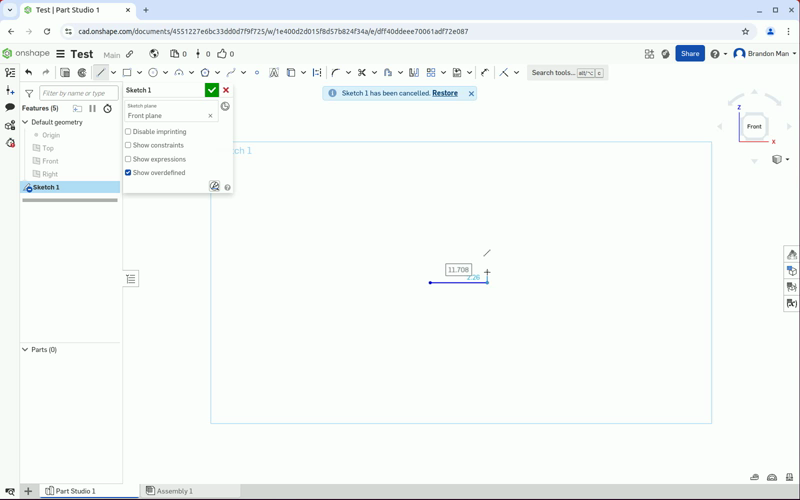
key_down(shift)
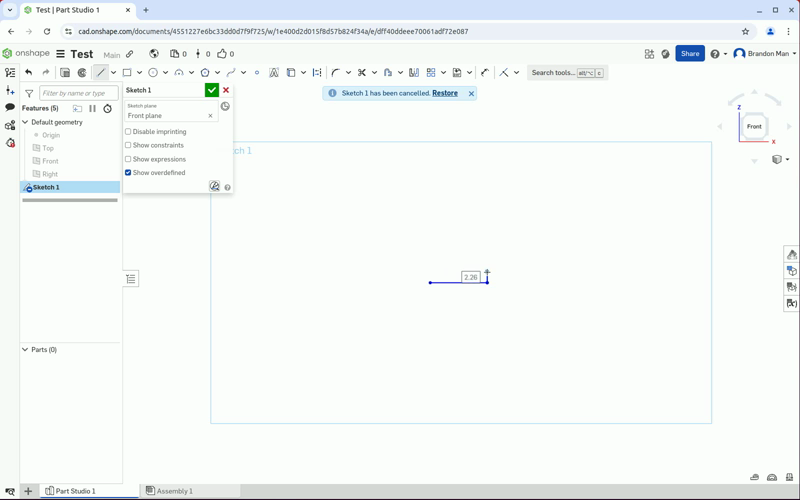
mouse_move(517, 271)
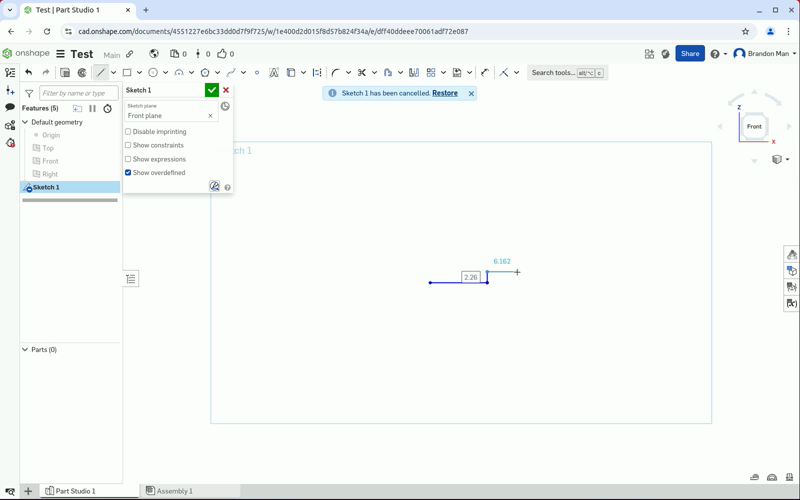
mouse_move(478, 271)
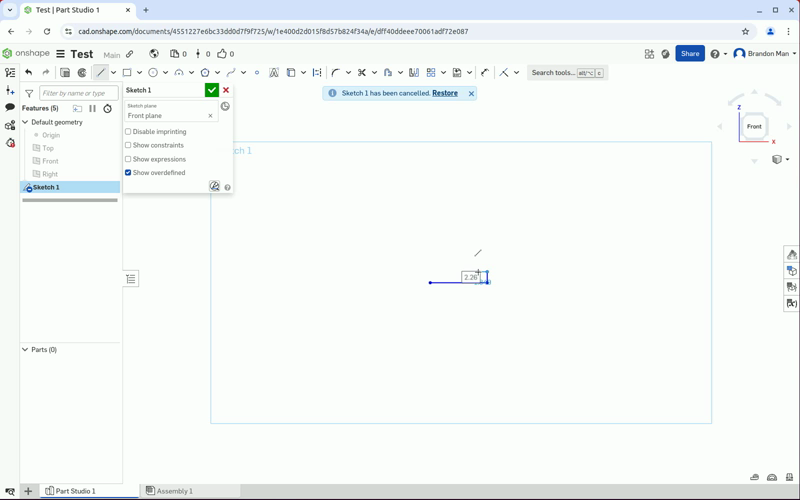
click(478, 271)
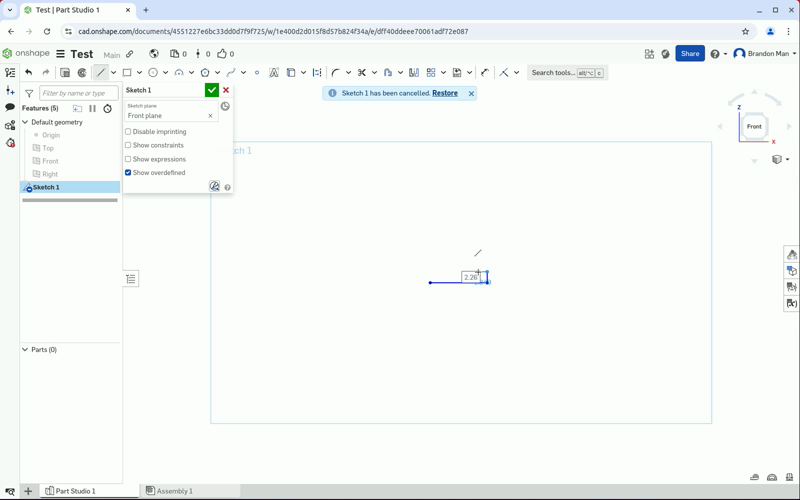
key_up(shift)
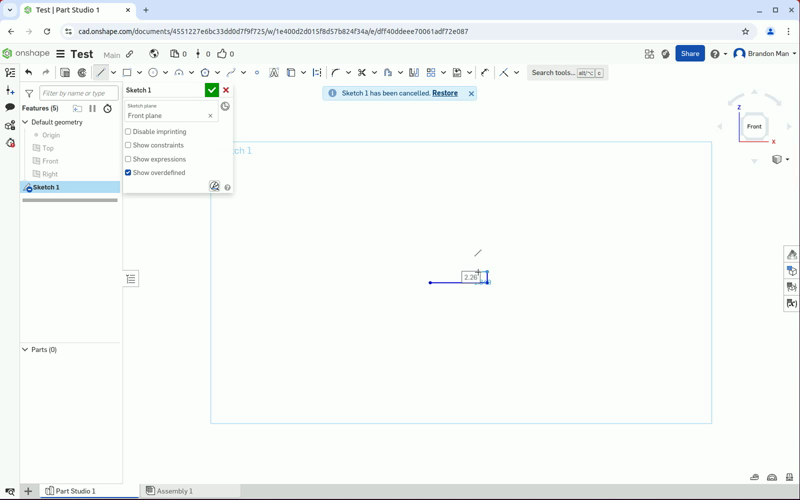
key_down(shift)
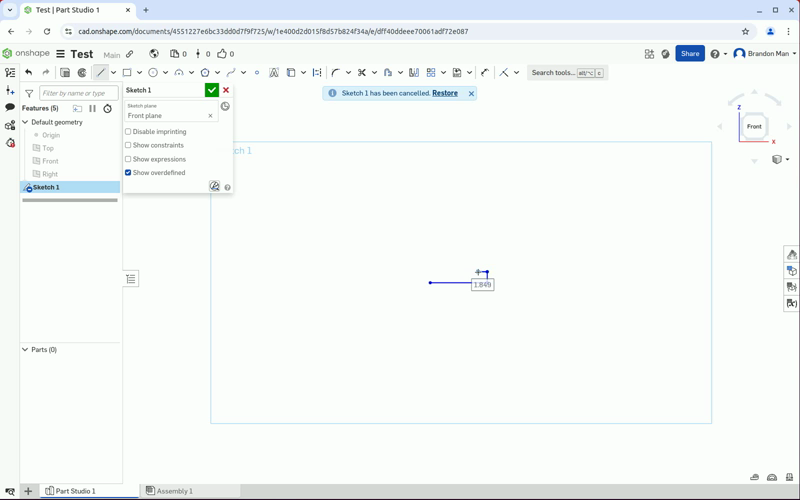
mouse_move(508, 271)
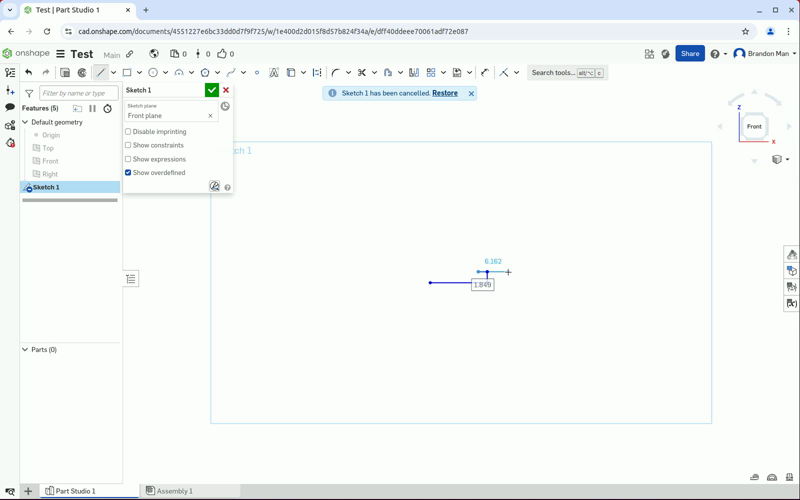
mouse_move(439, 271)
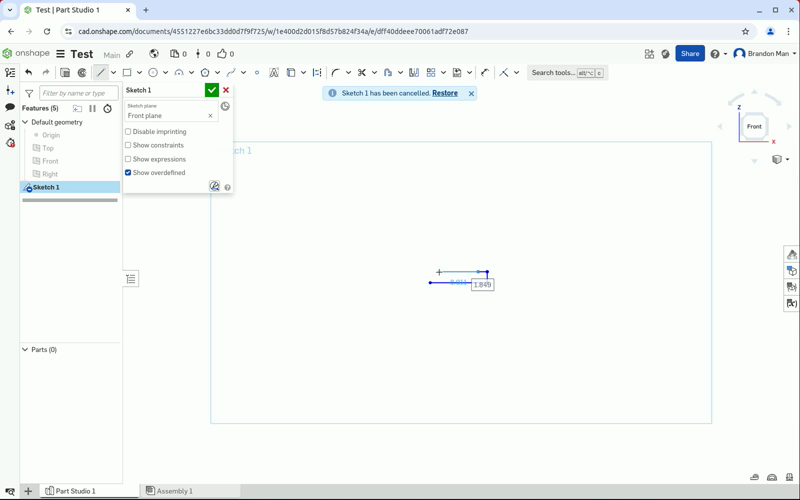
click(439, 271)
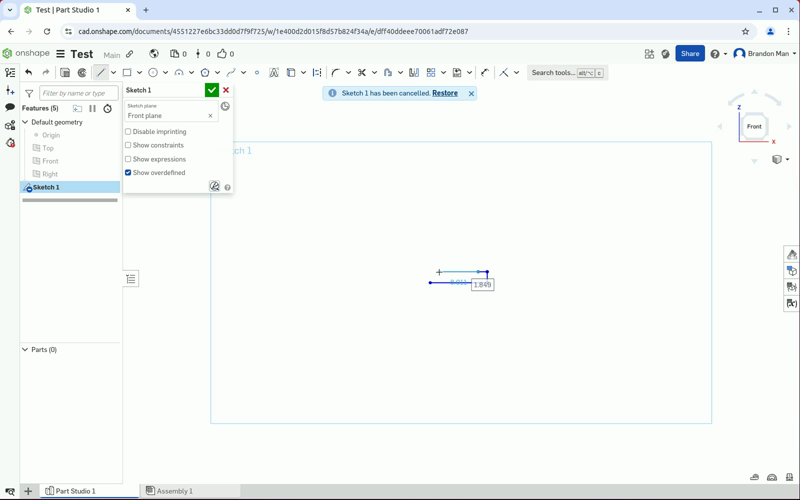
key_up(shift)
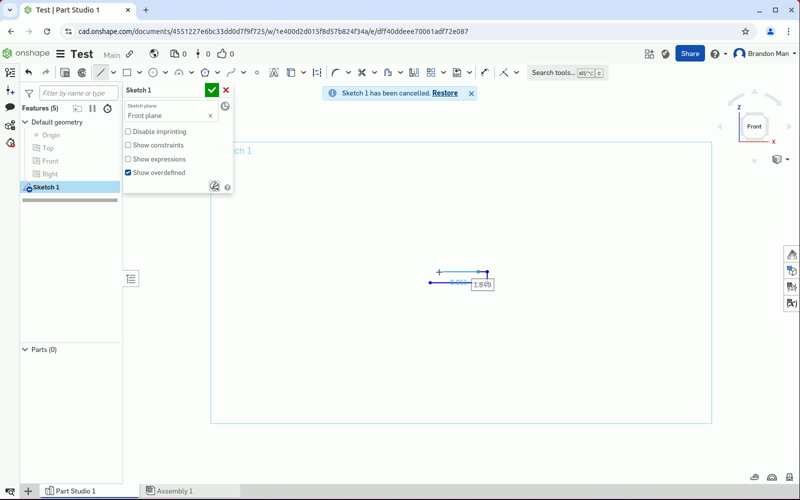
key_down(shift)
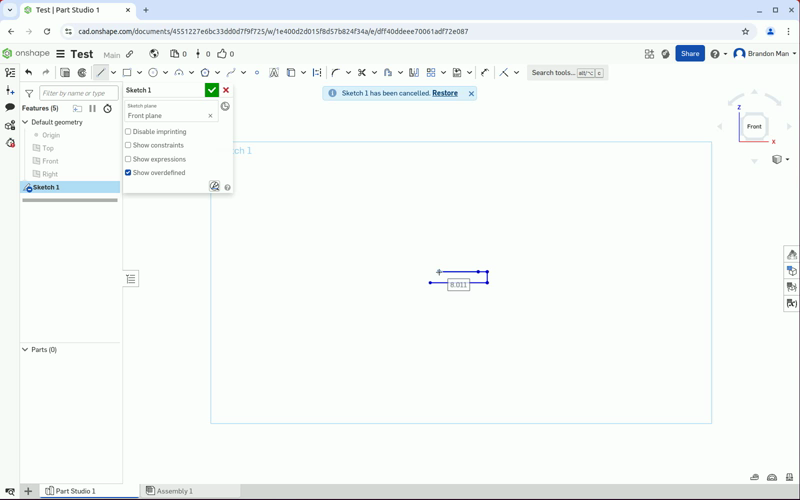
mouse_move(469, 271)
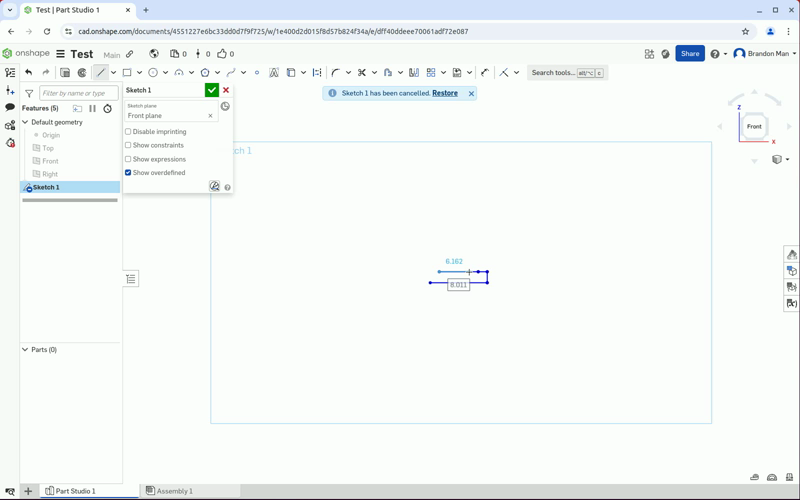
mouse_move(430, 271)
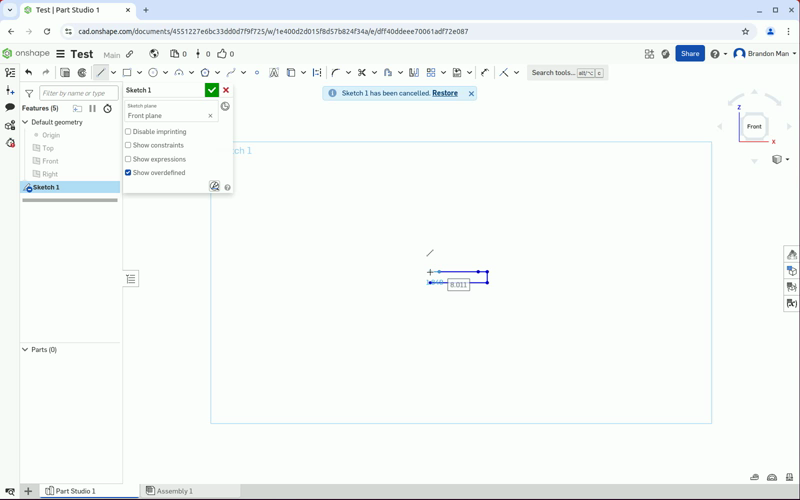
click(430, 271)
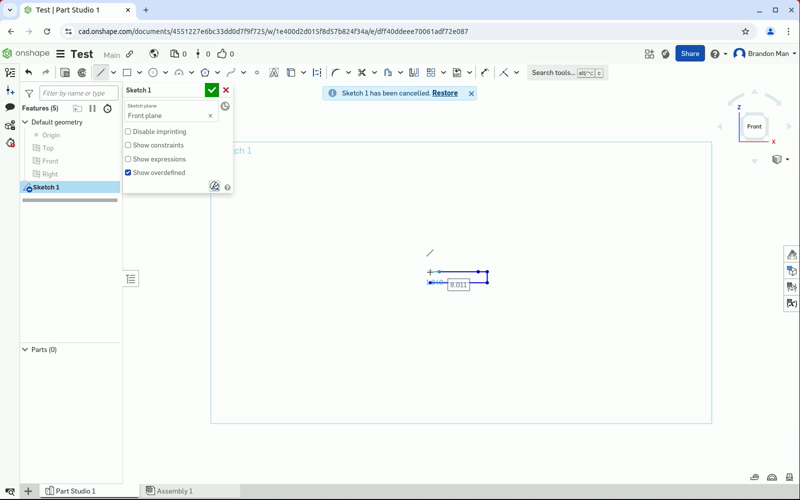
key_up(shift)
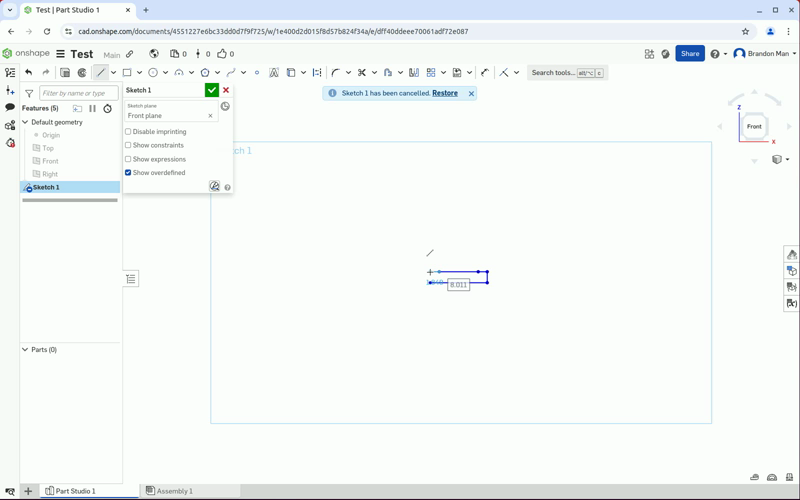
mouse_move(460, 271)
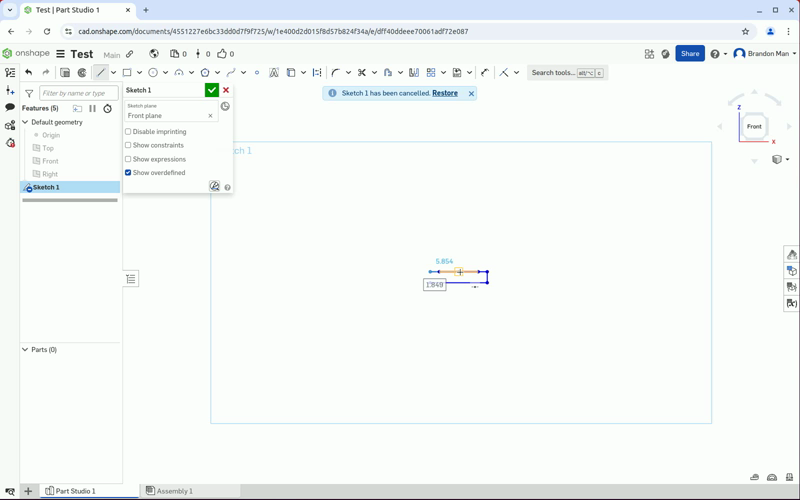
key_down(shift)
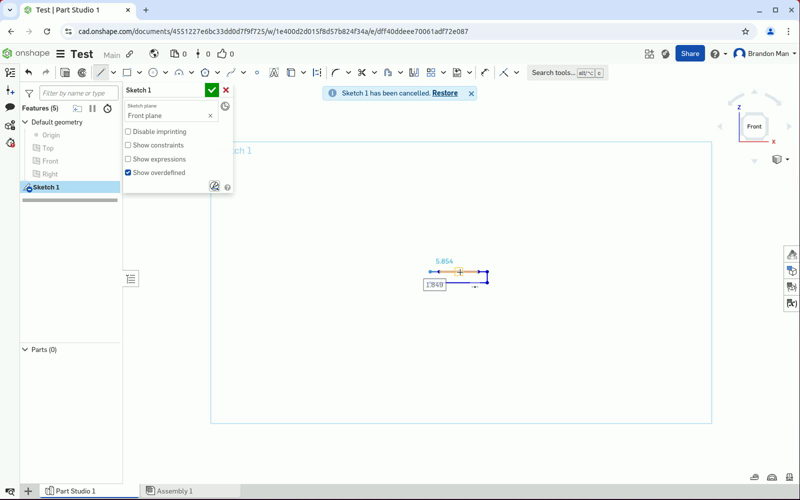
mouse_move(430, 282)
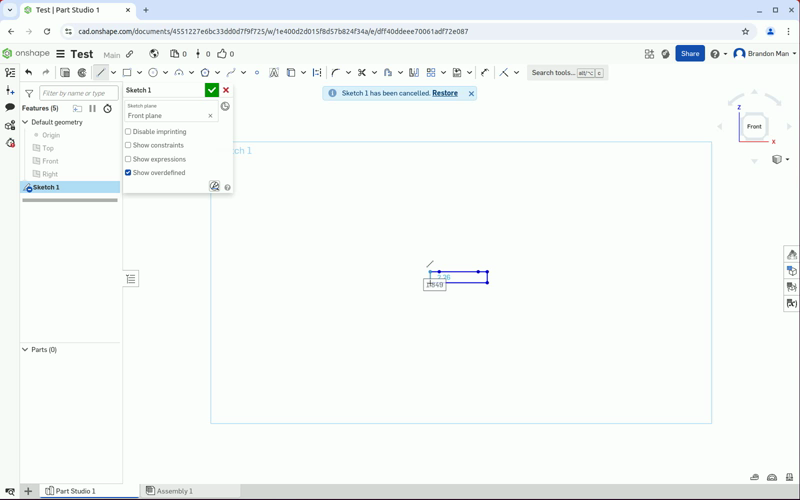
key_up(shift)
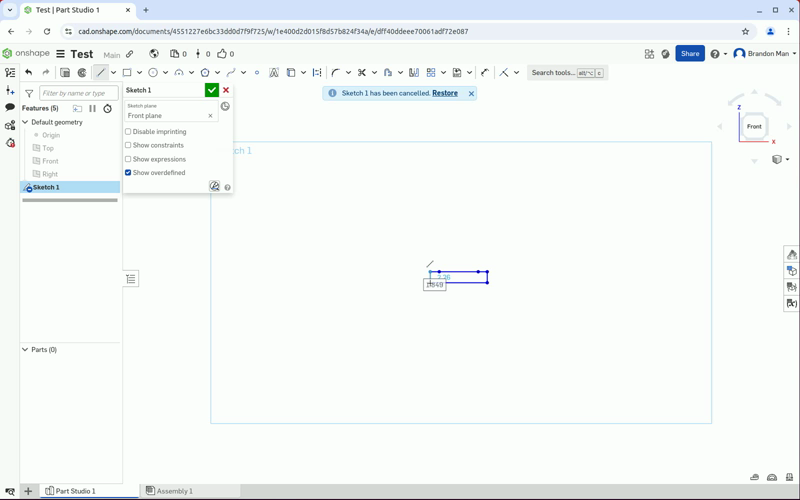
click(430, 282)
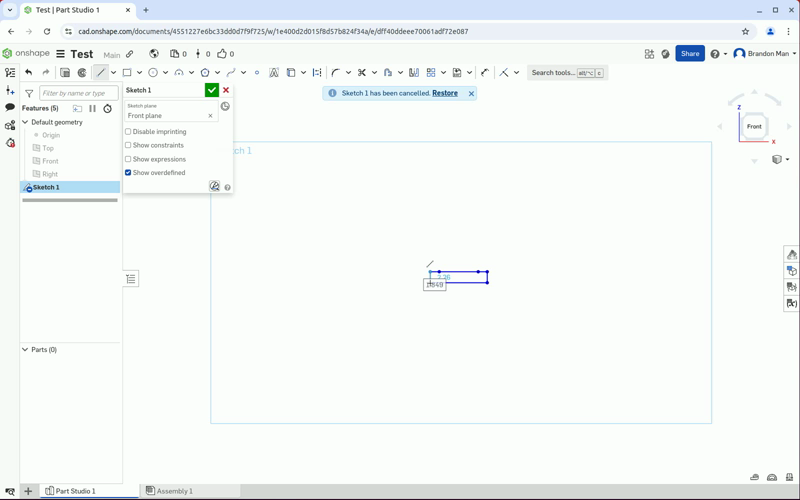
key(esc)
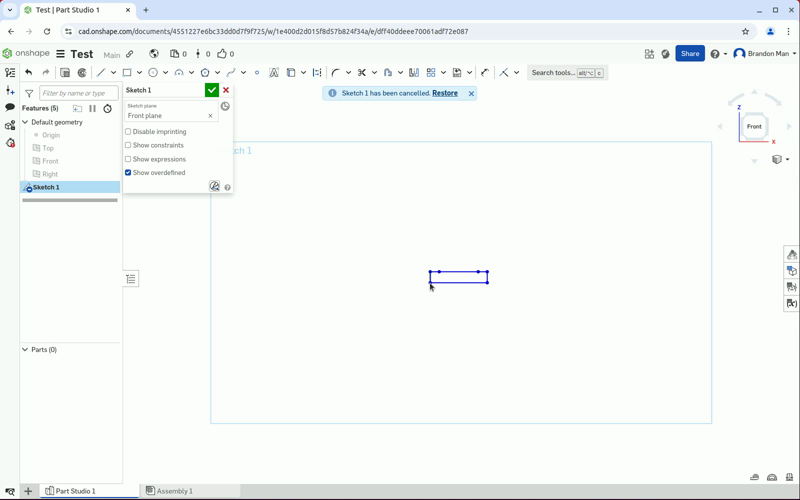
mouse_move(434, 274)
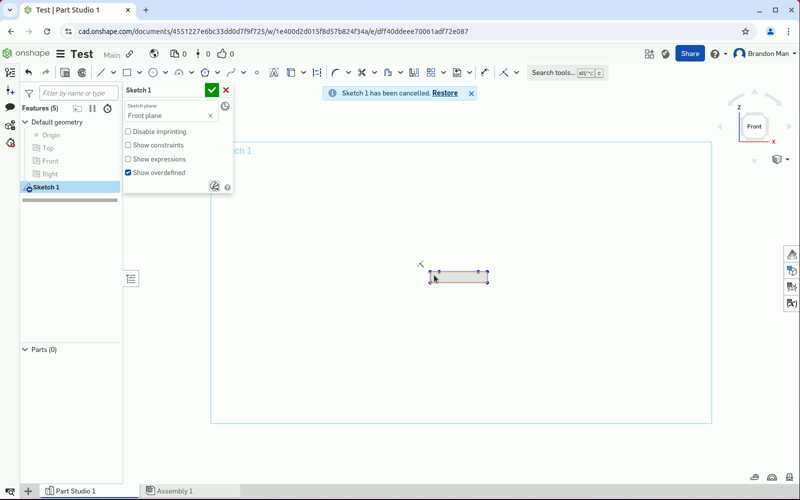
scroll(6)
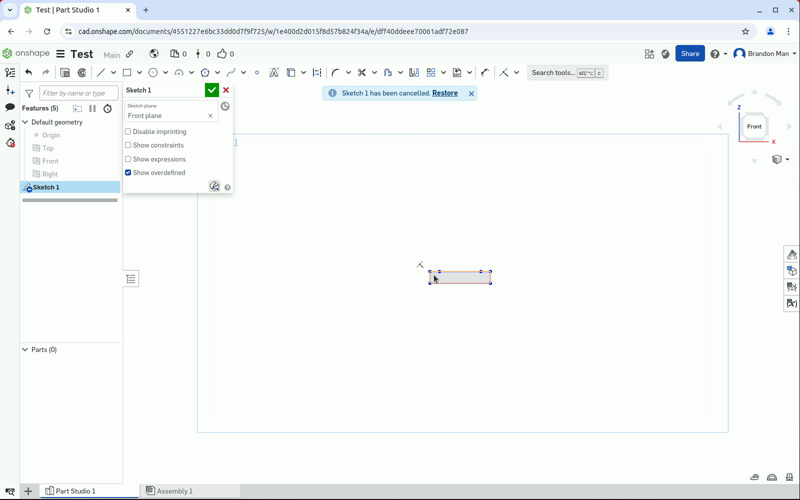
scroll(6)
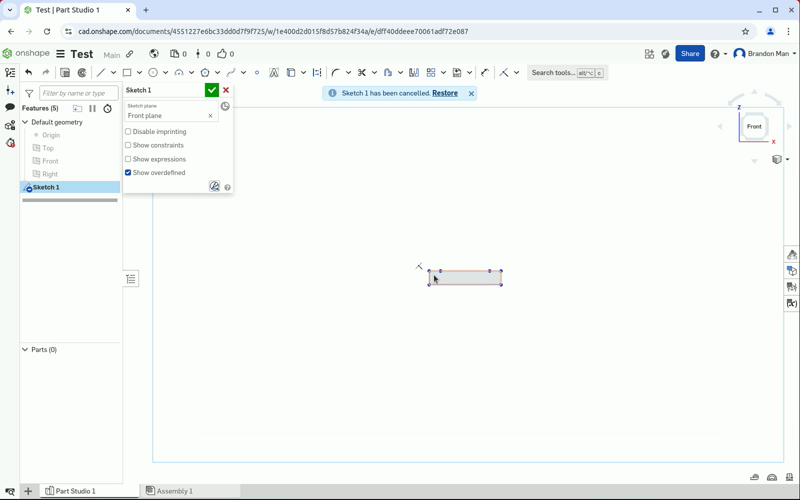
scroll(6)
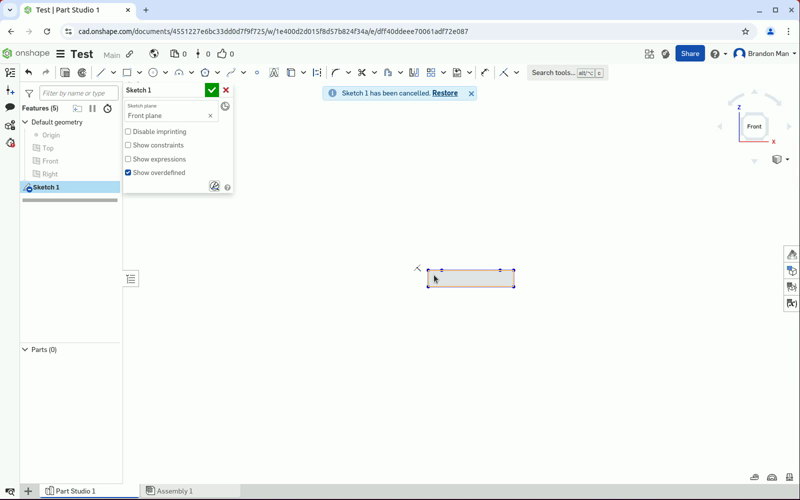
scroll(6)
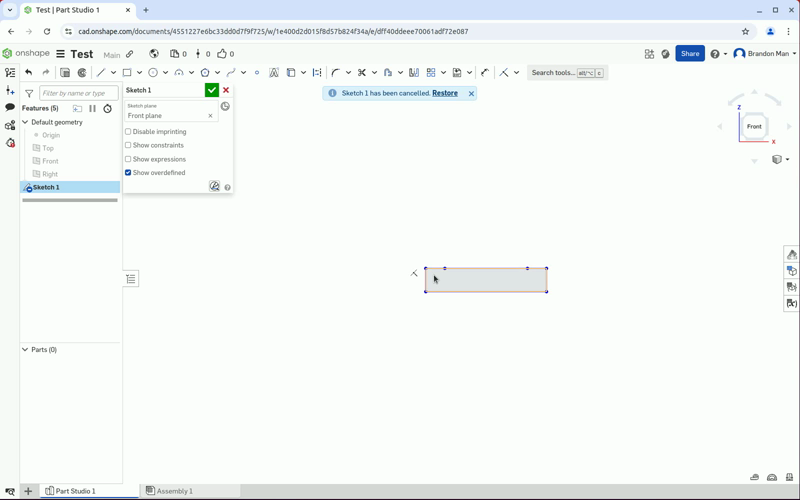
scroll(6)
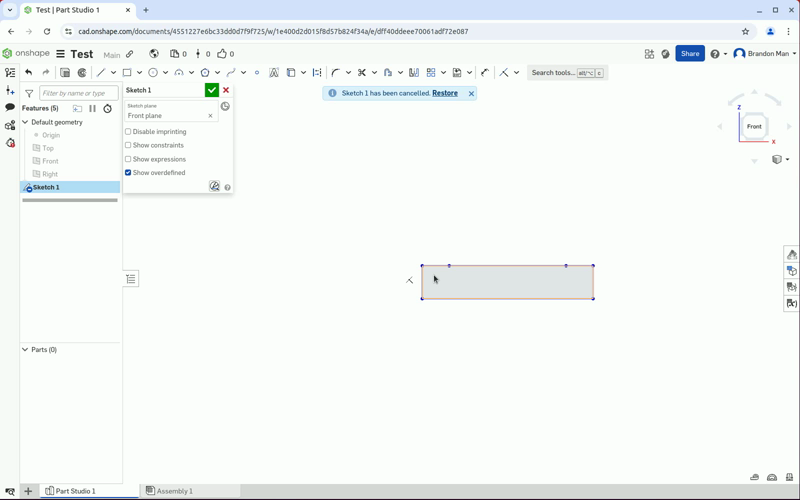
scroll(6)
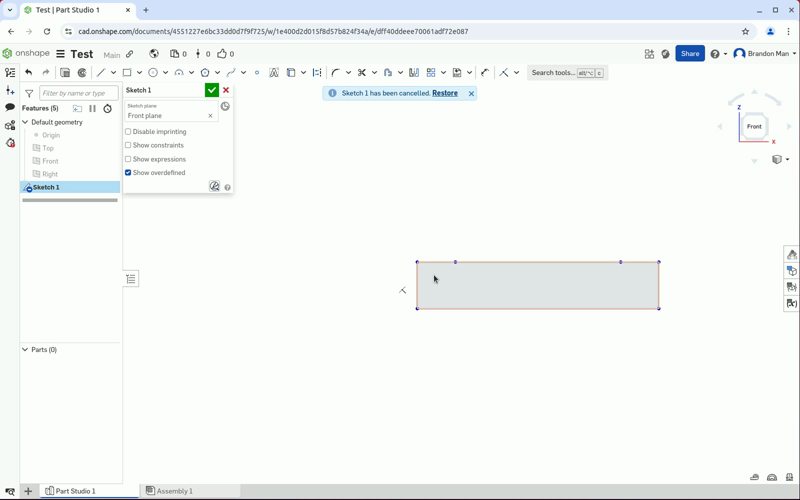
scroll(6)
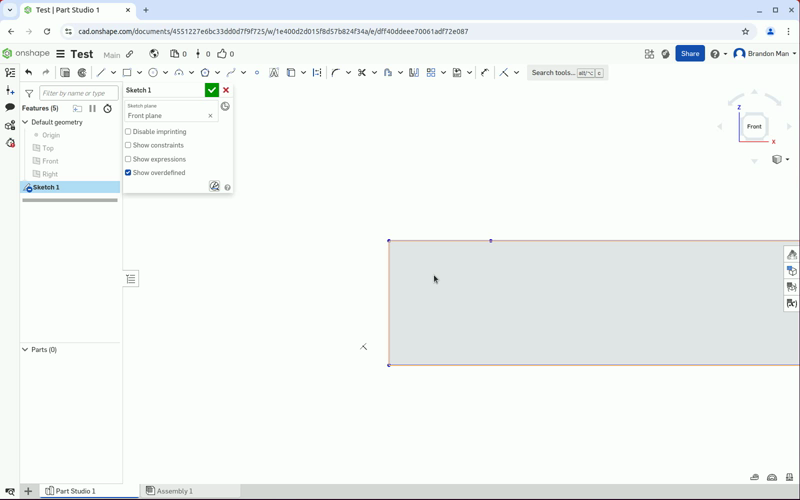
click(434, 274)
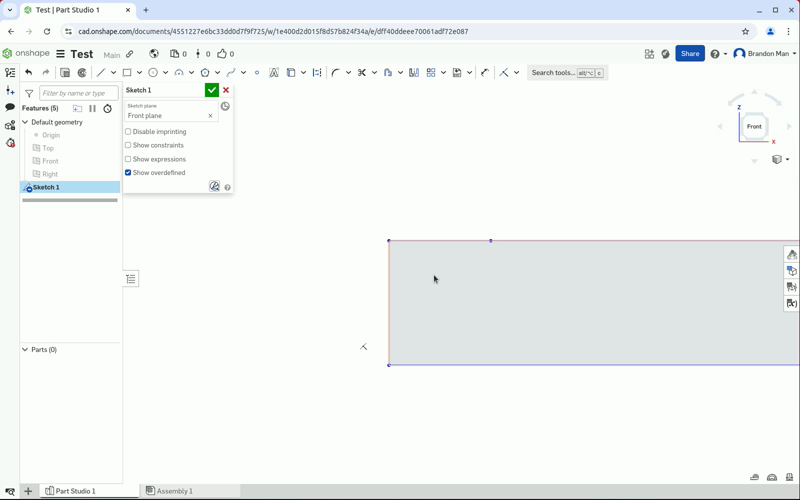
scroll(-6)
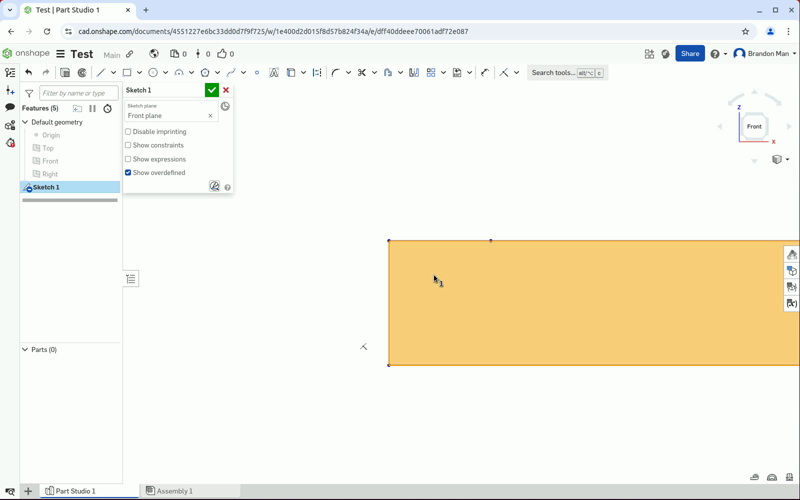
scroll(-6)
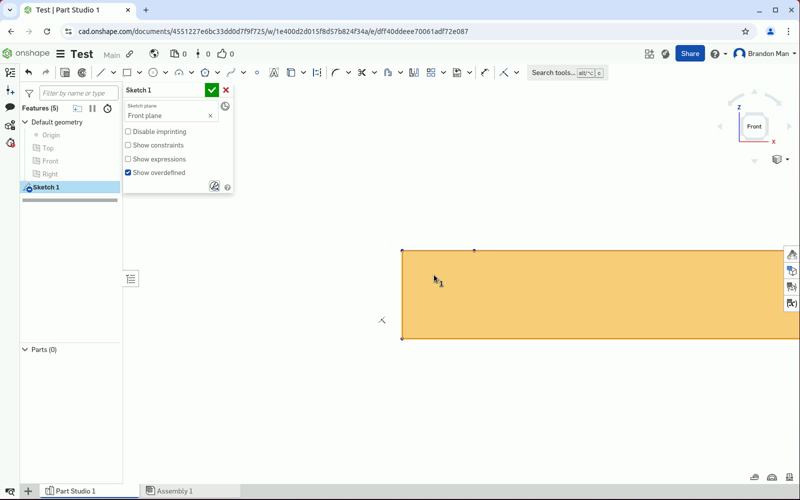
scroll(-6)
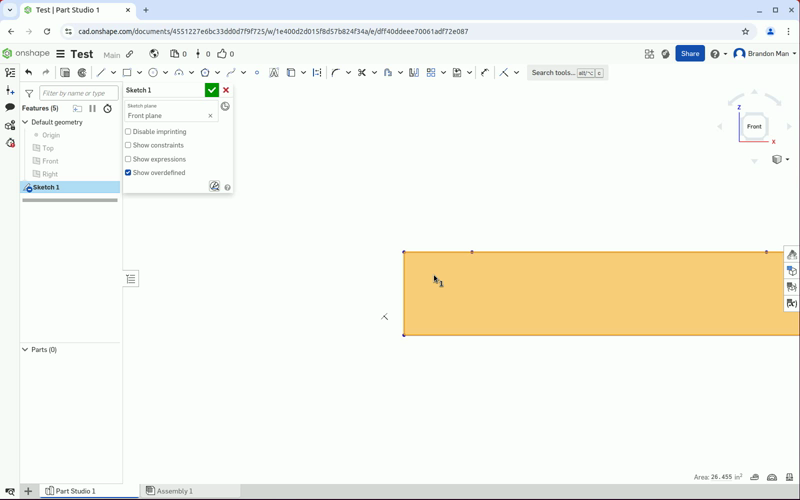
scroll(-6)
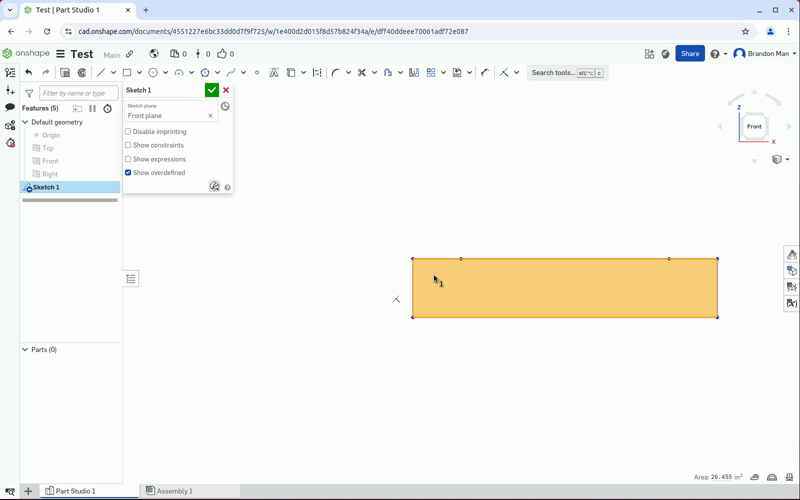
scroll(-6)
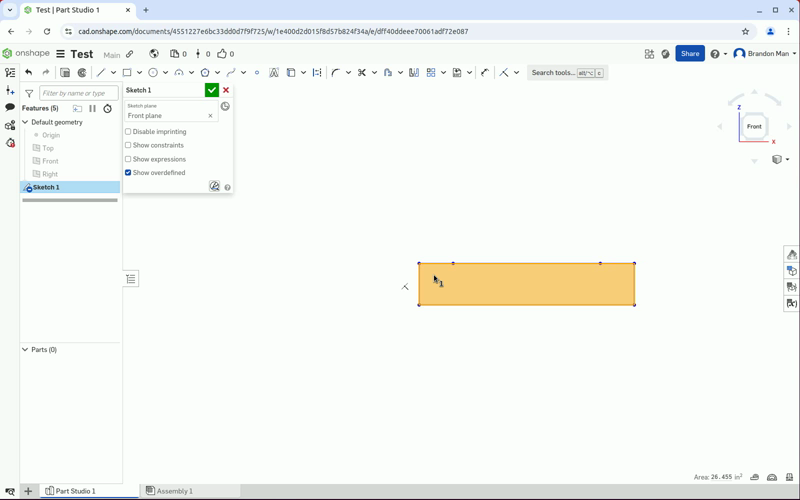
scroll(-6)
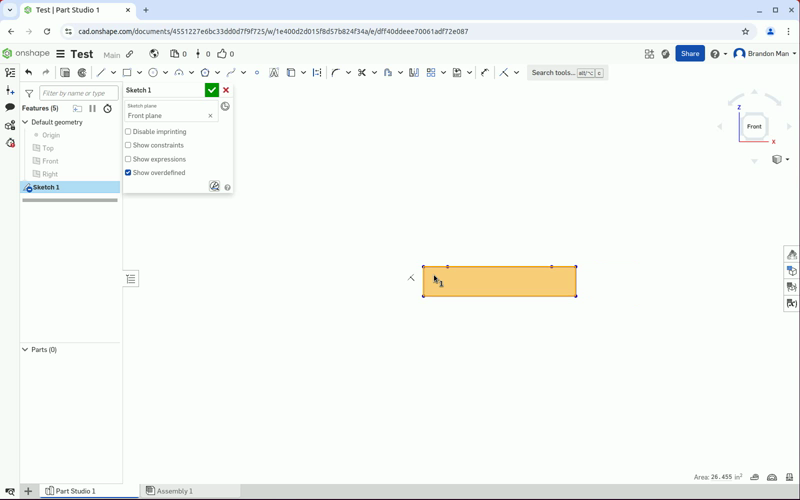
scroll(-6)
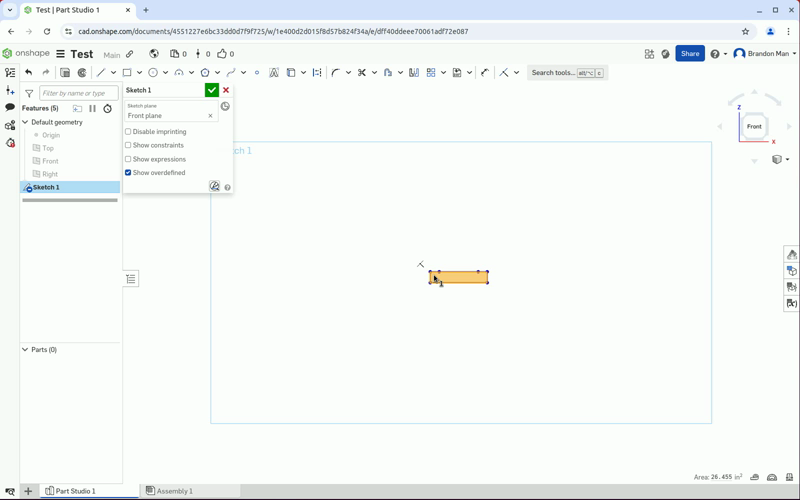
mouse_move(73, 352)
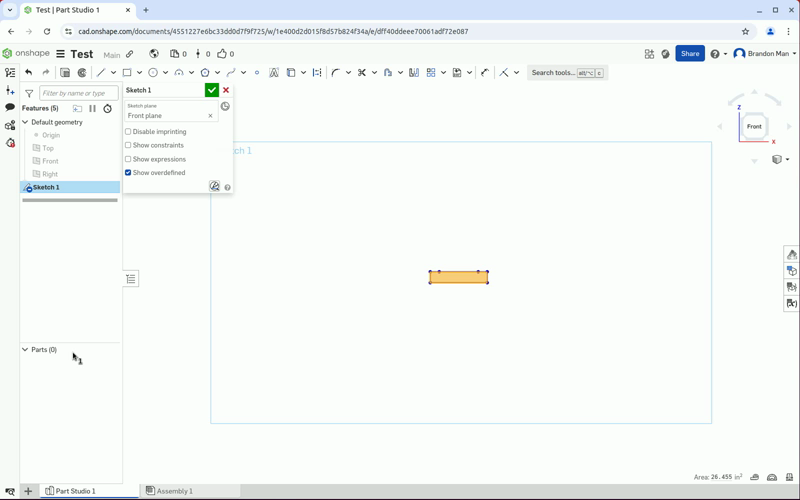
key(shift+y)
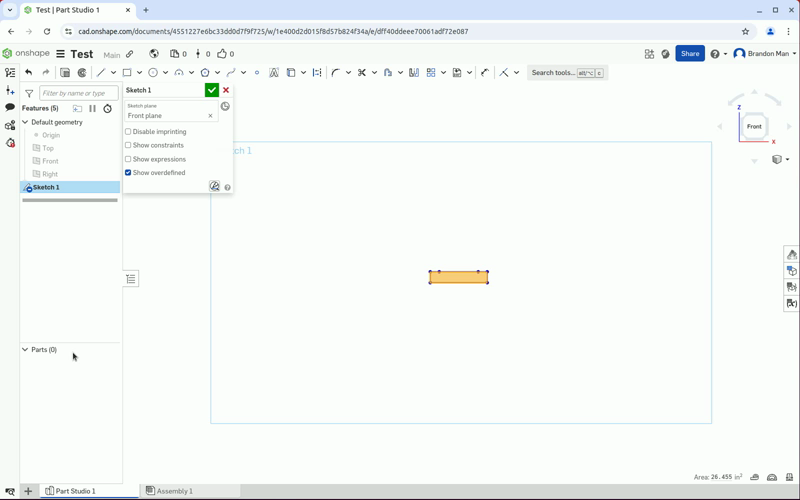
key(shift+e)
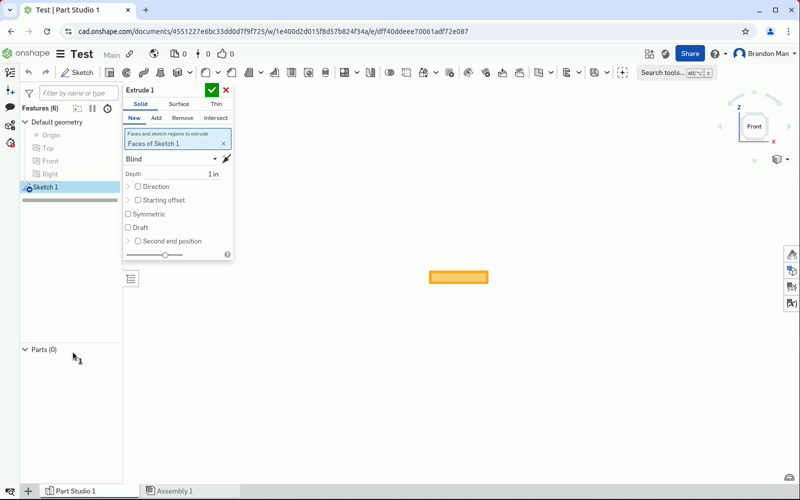
mouse_move(143, 106)
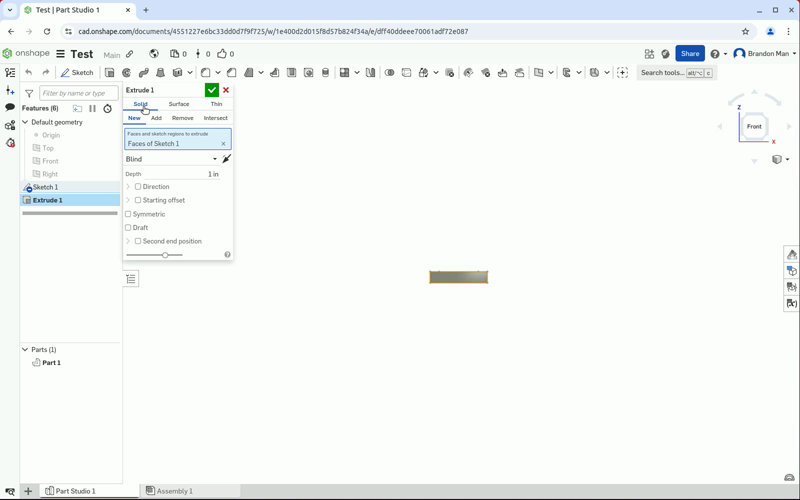
click(143, 106)
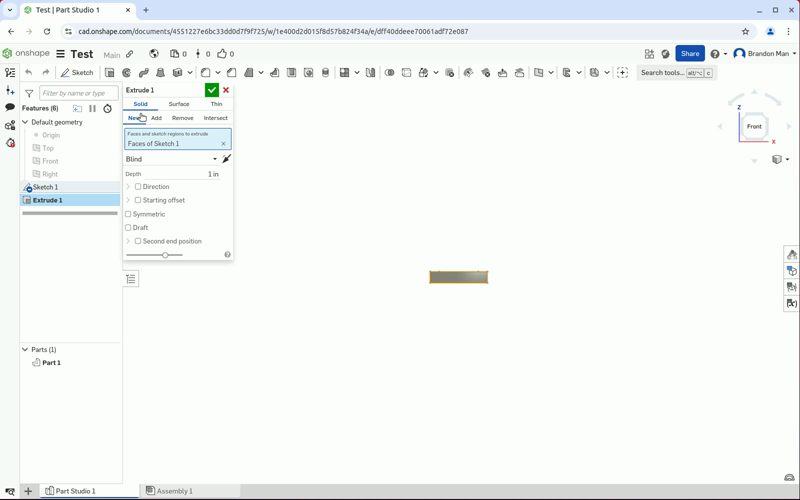
mouse_move(137, 120)
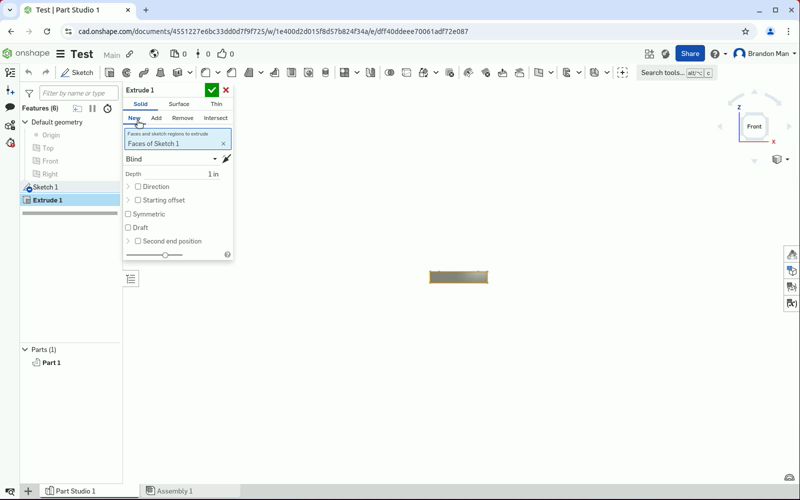
click(137, 120)
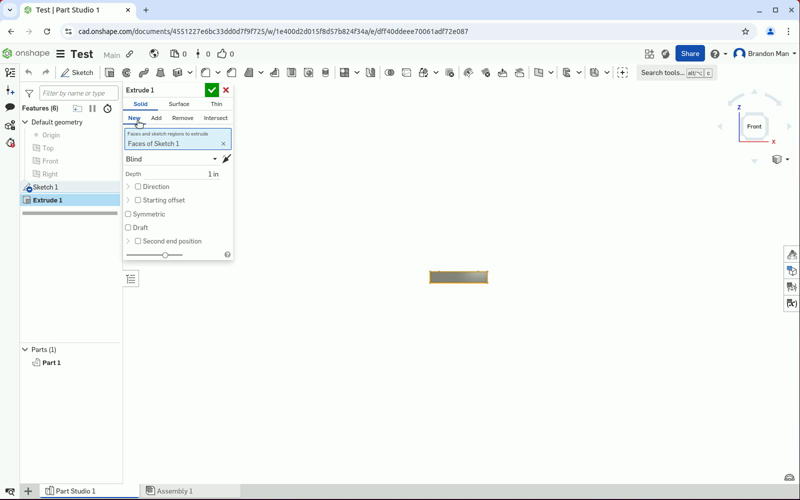
key(tab, 4)
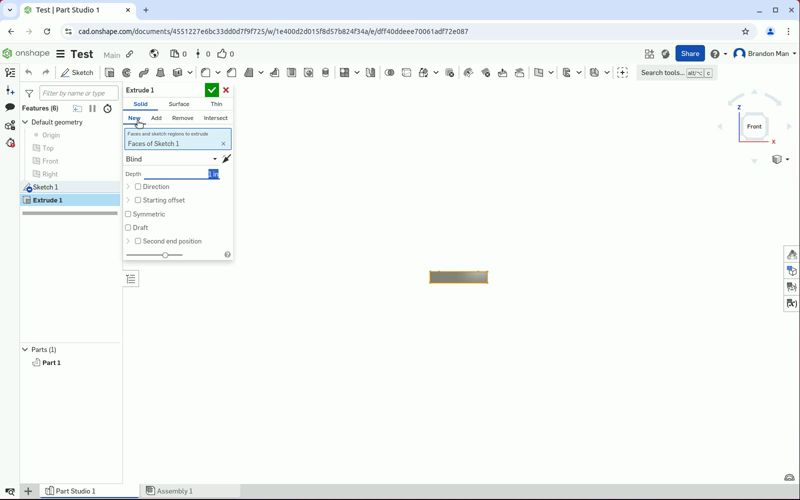
text(23.108)
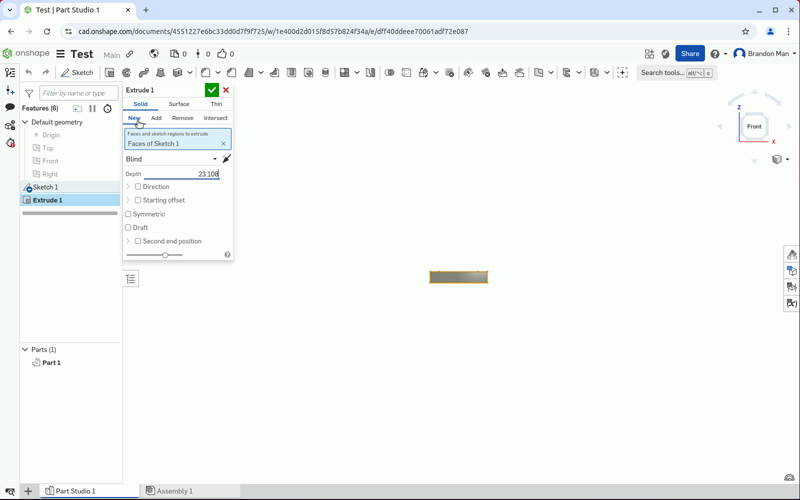
key(enter)
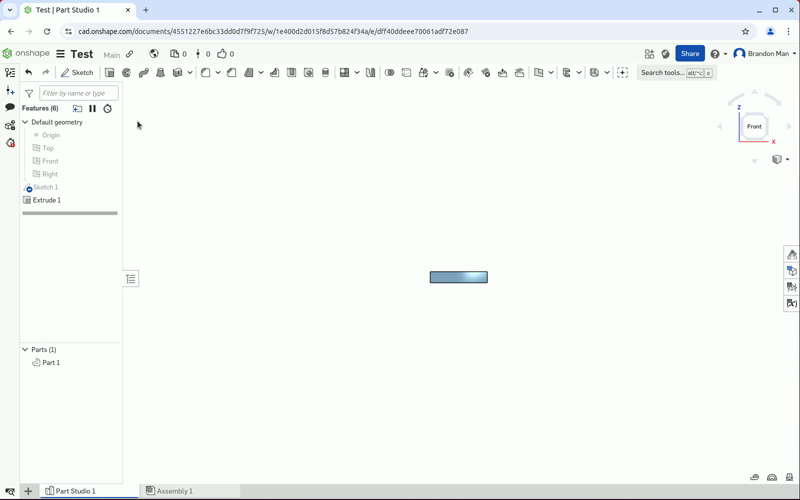
key(shift+h)
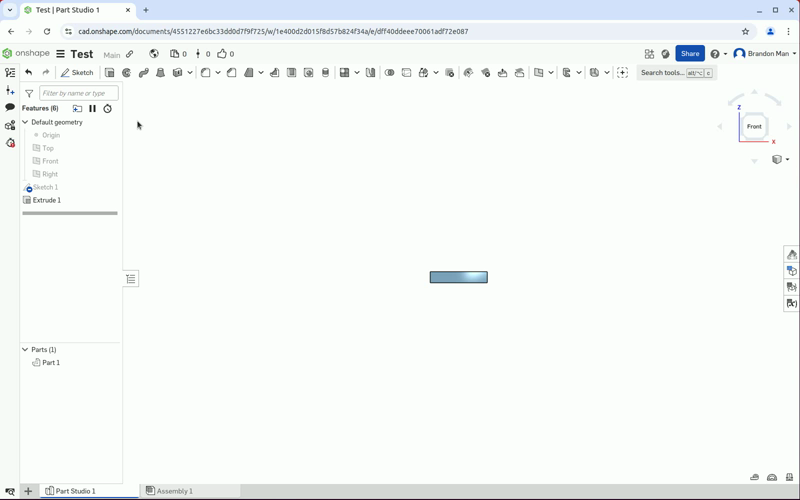
key(shift+h)
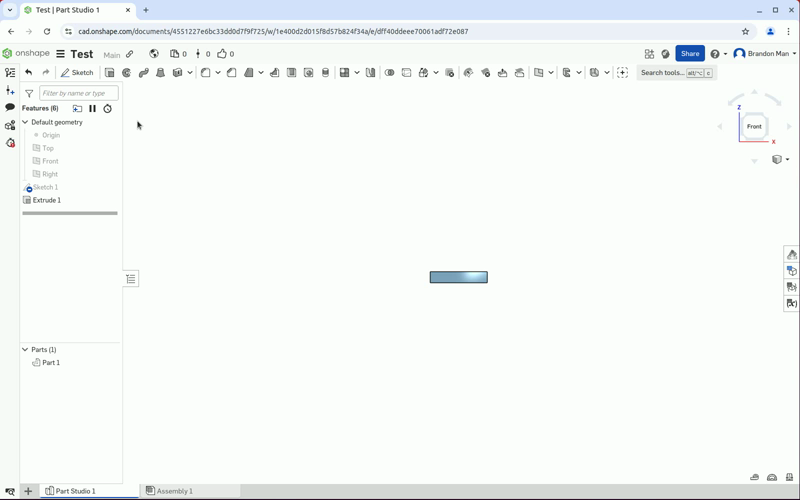
mouse_move(73, 189)
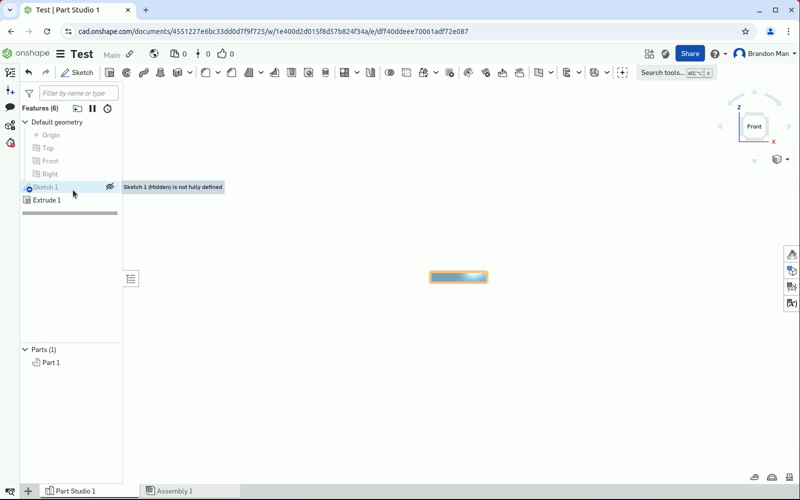
click(73, 189)
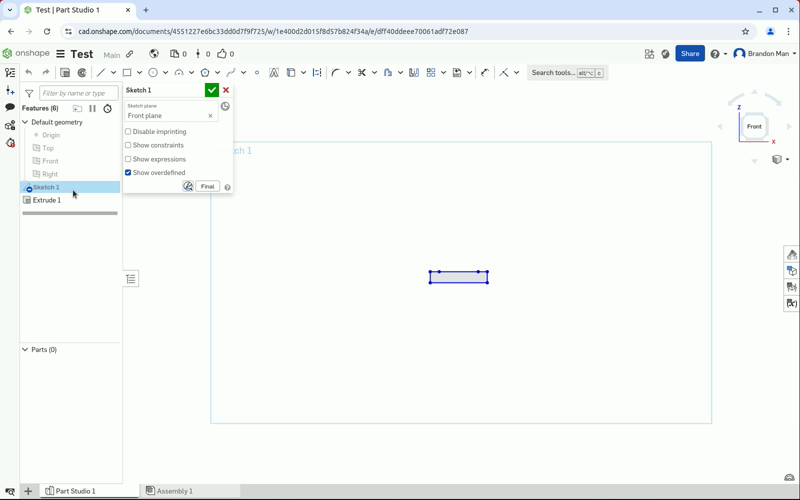
mouse_move(229, 92)
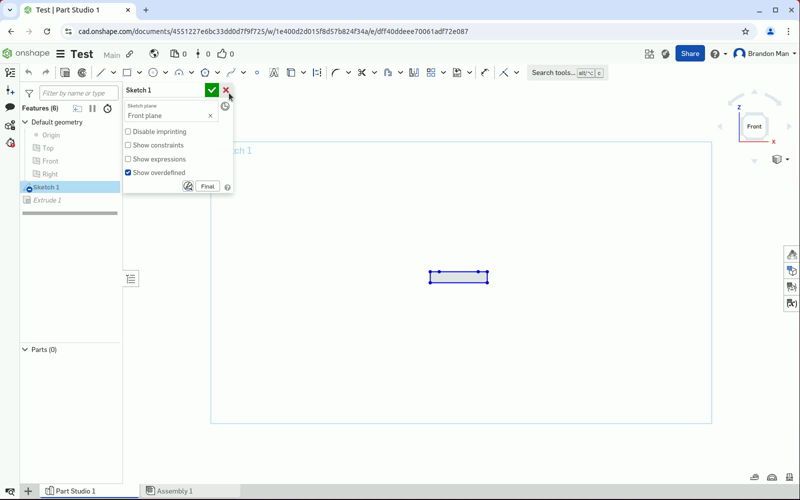
click(229, 92)
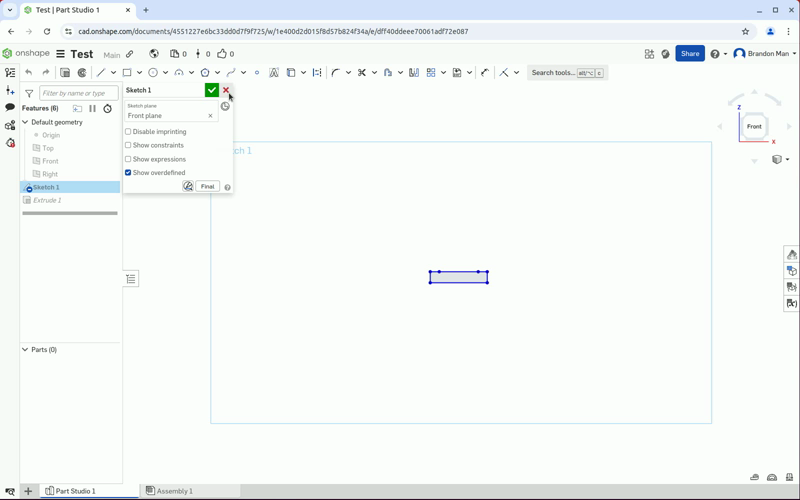
key(shift+s)
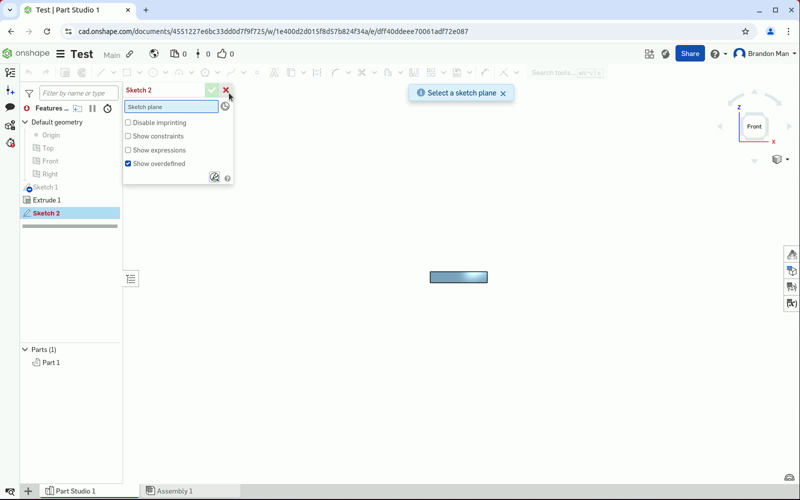
mouse_move(73, 163)
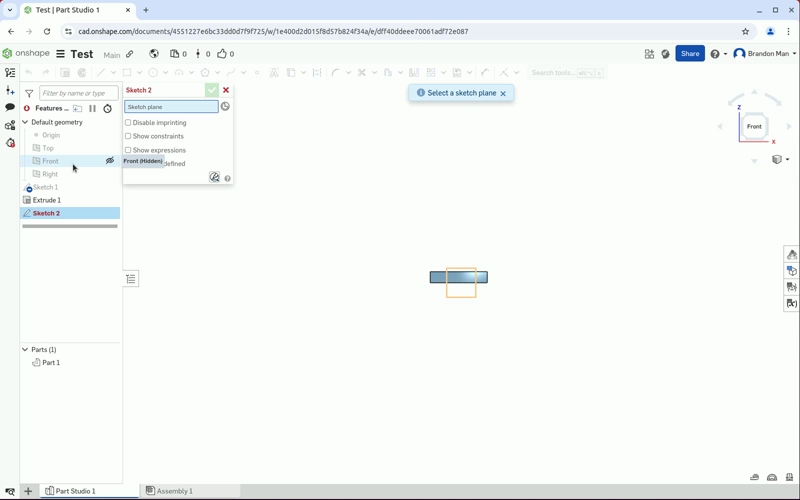
click(73, 163)
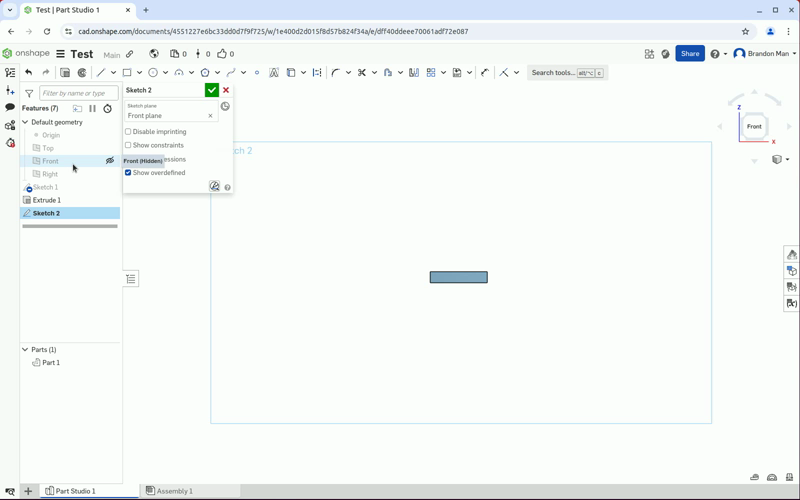
mouse_move(73, 352)
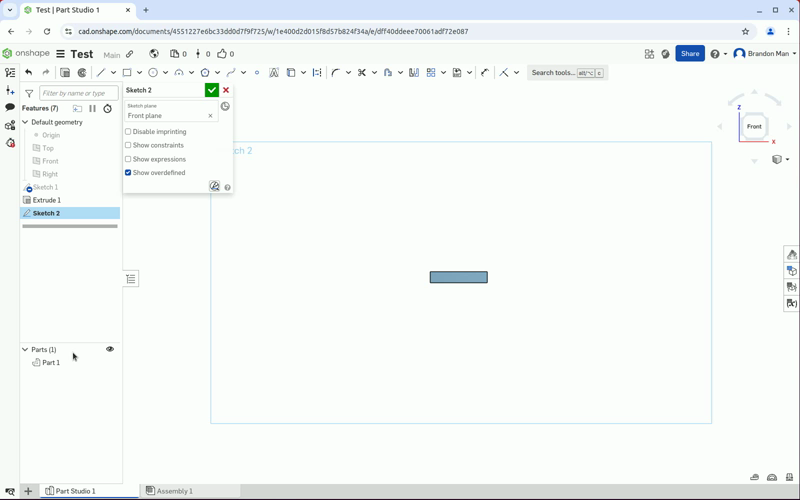
key(y)
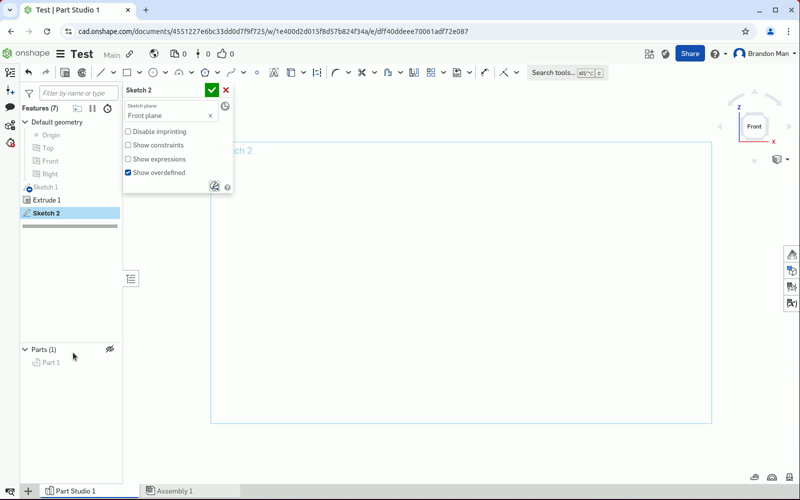
key(l)
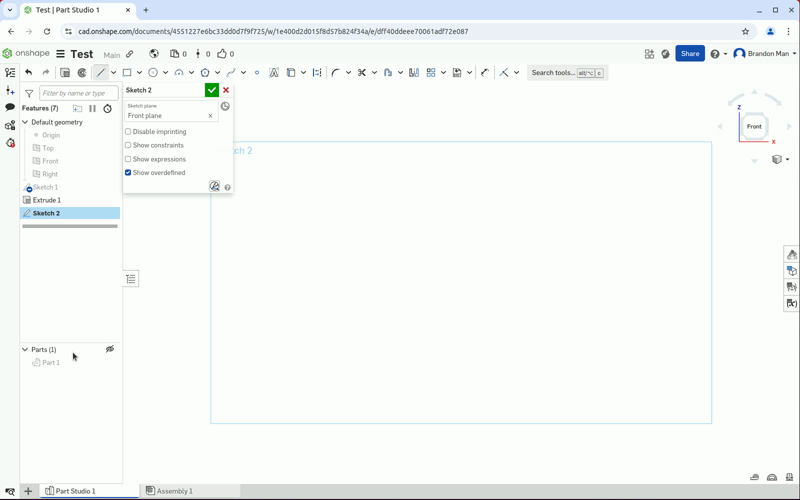
key_down(shift)
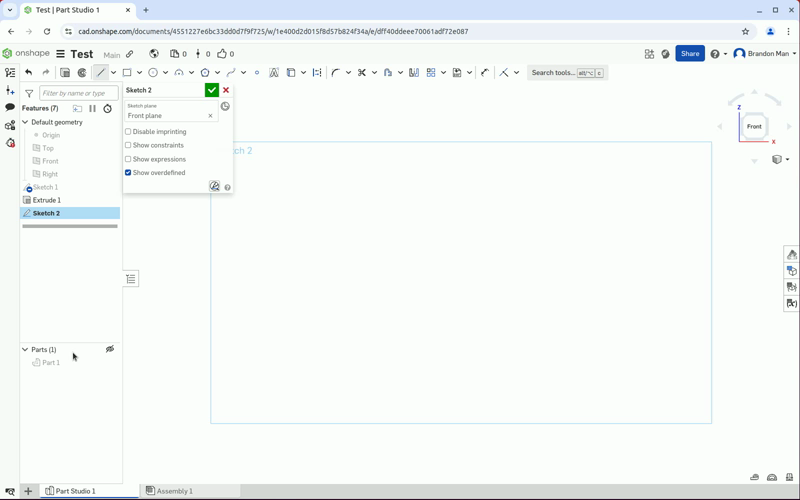
mouse_move(439, 271)
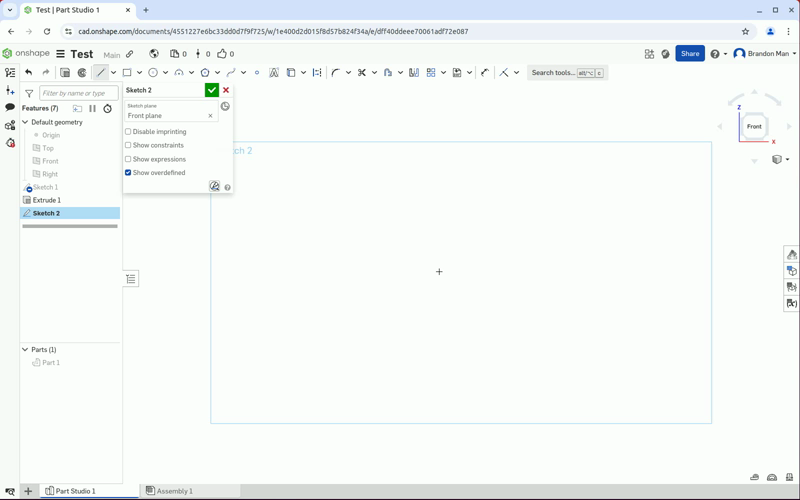
click(439, 271)
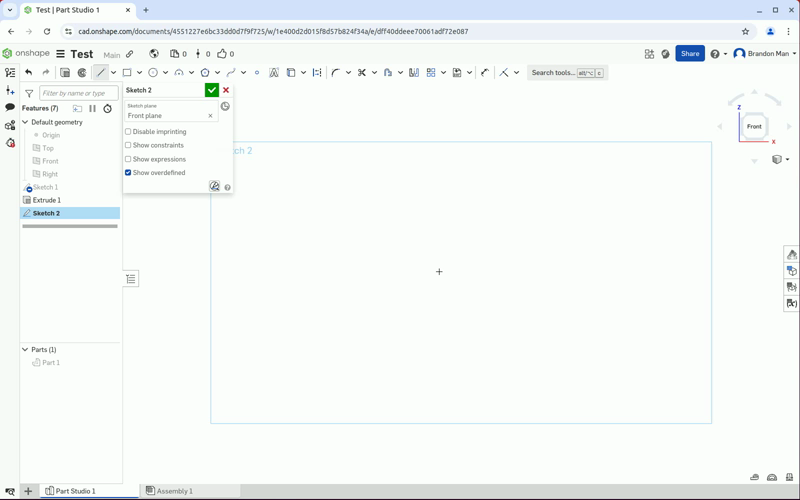
key_up(shift)
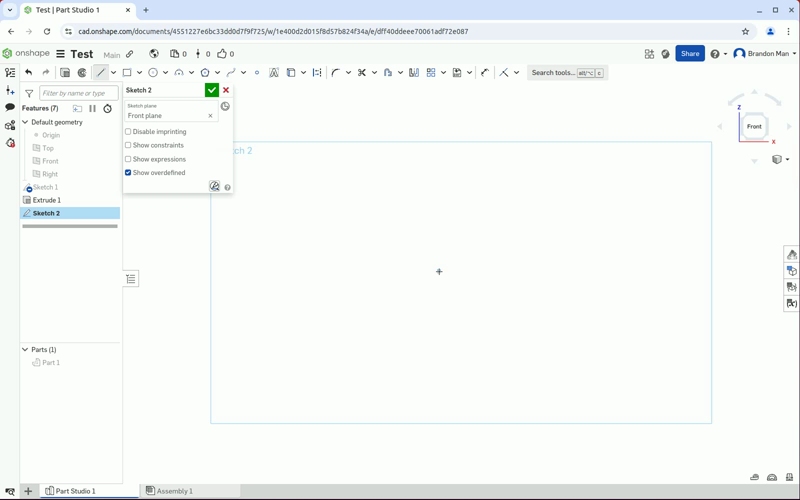
key_down(shift)
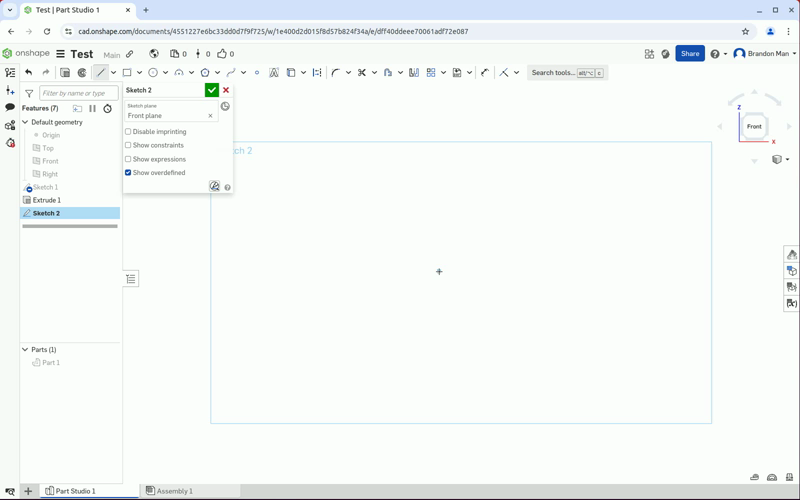
mouse_move(469, 271)
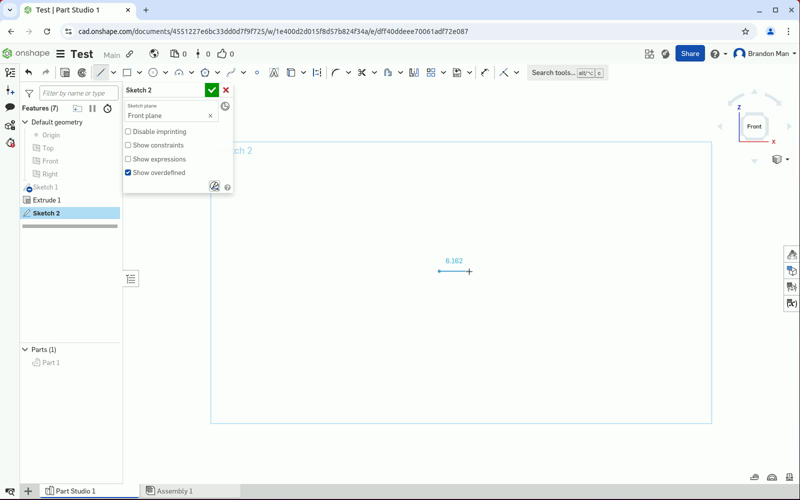
mouse_move(479, 271)
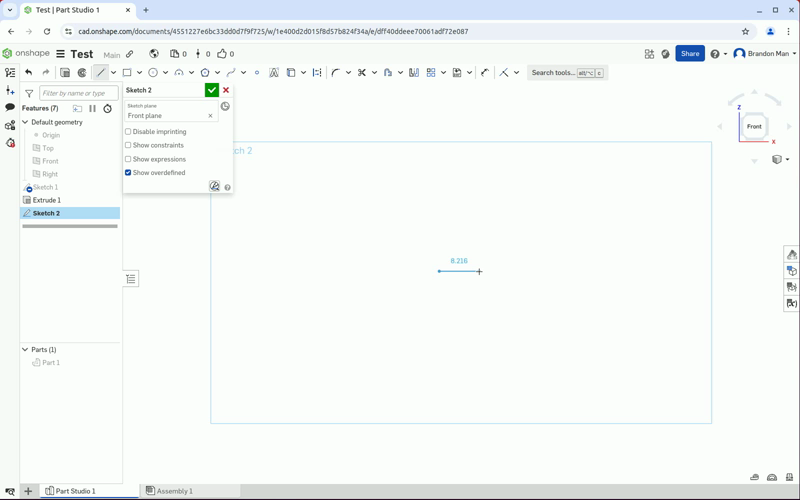
click(479, 271)
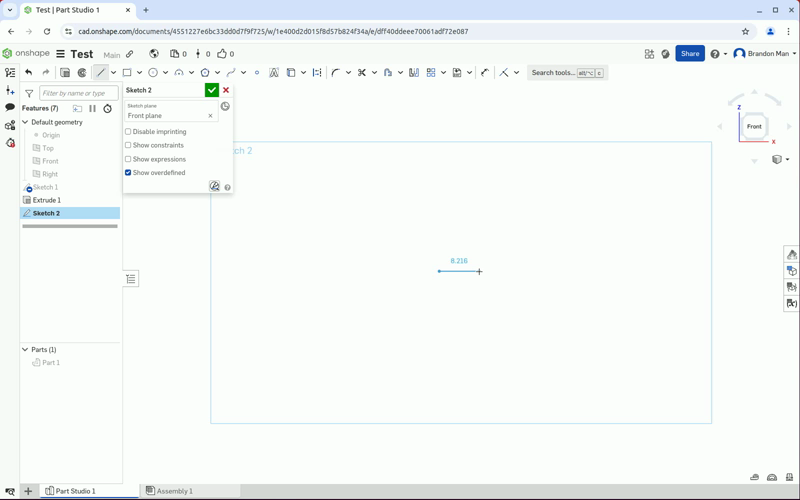
key_up(shift)
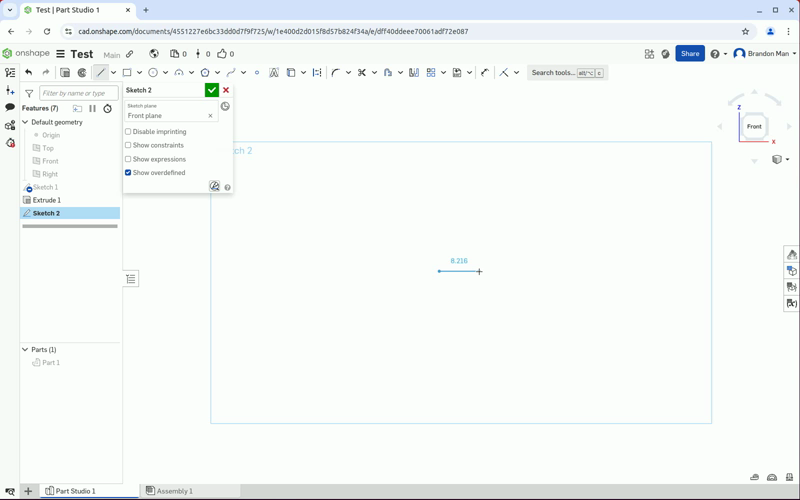
key_down(shift)
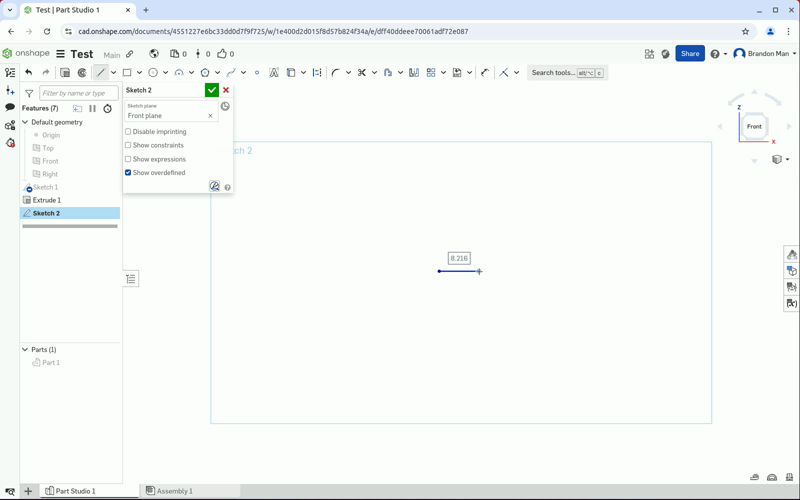
mouse_move(509, 271)
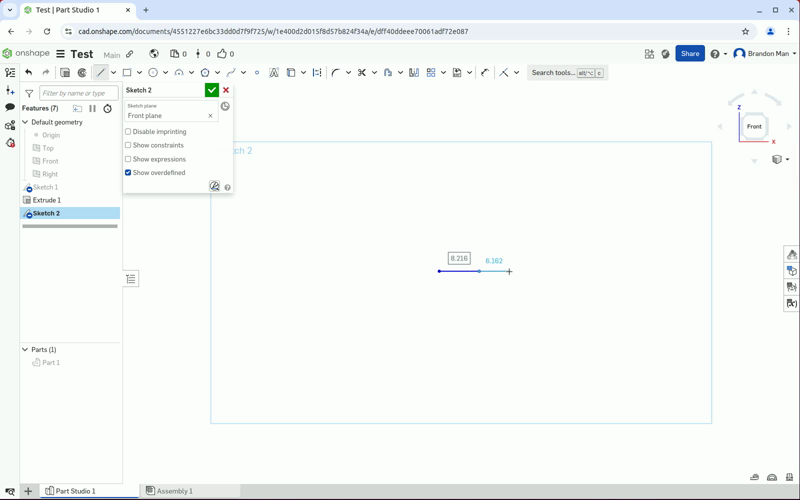
mouse_move(479, 265)
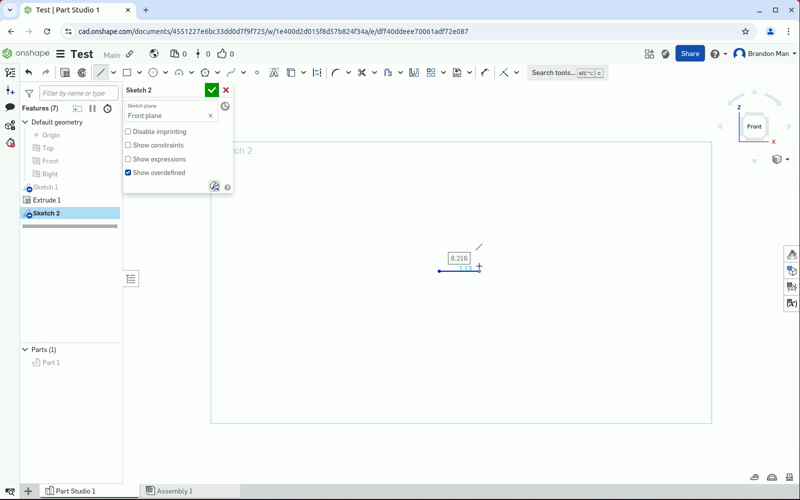
scroll(6)
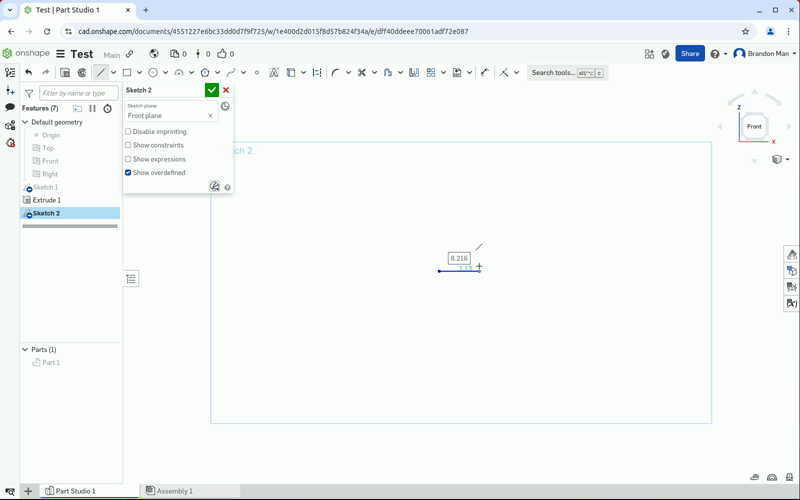
scroll(6)
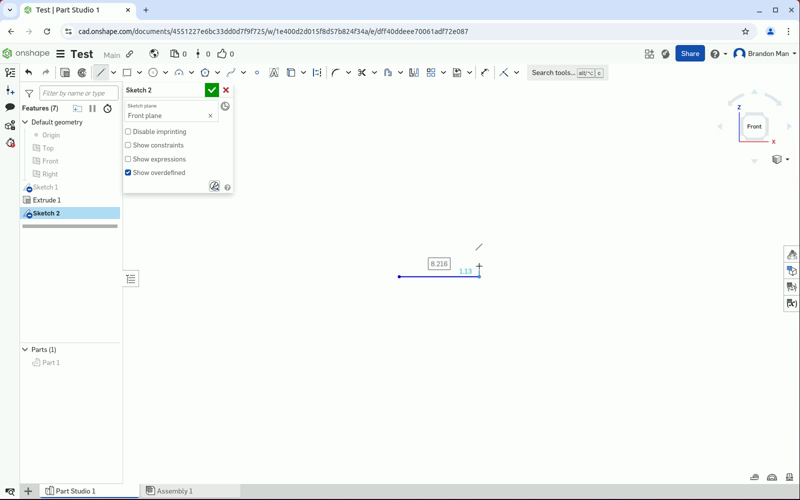
scroll(6)
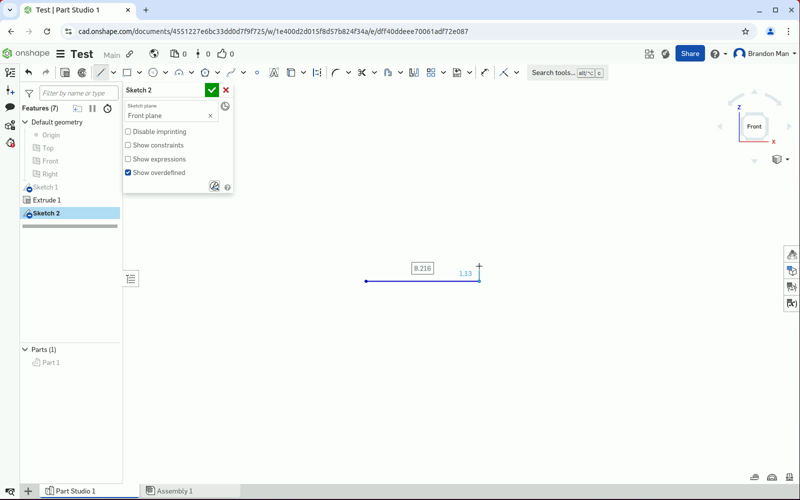
scroll(6)
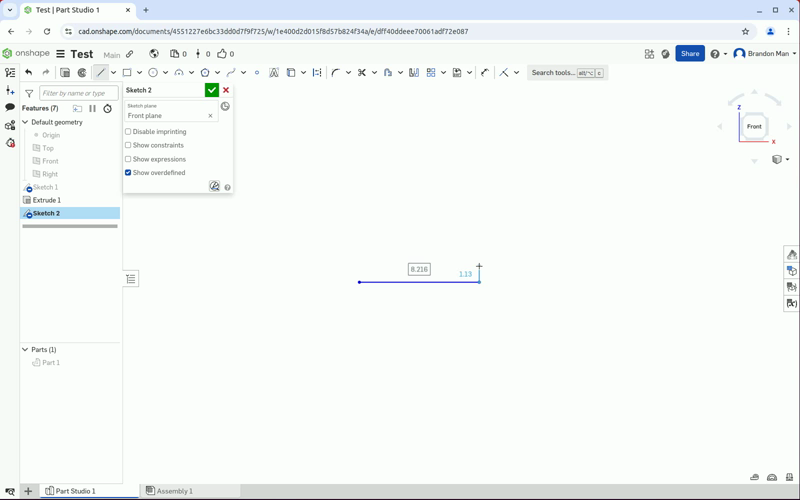
scroll(6)
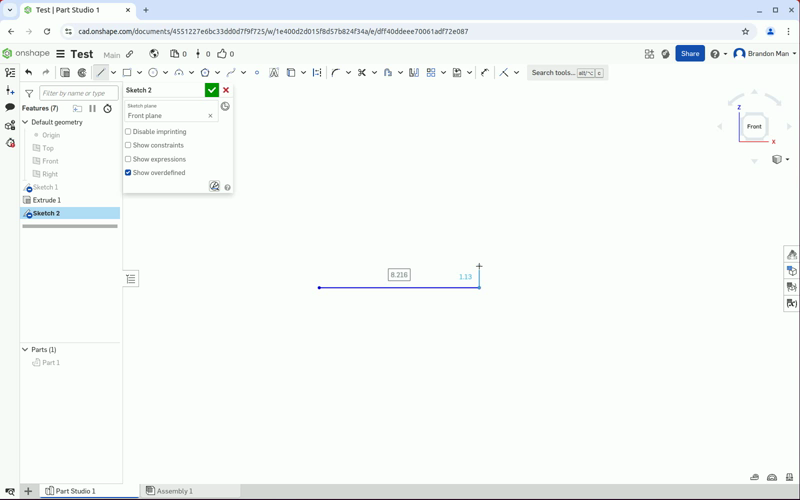
scroll(6)
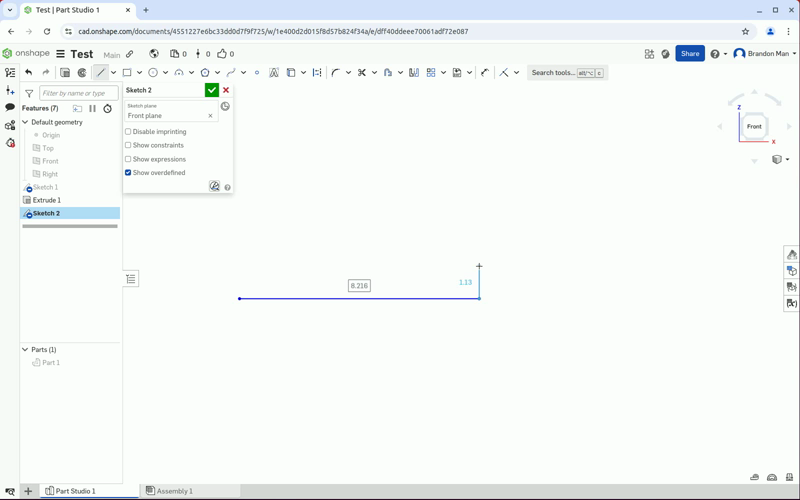
scroll(6)
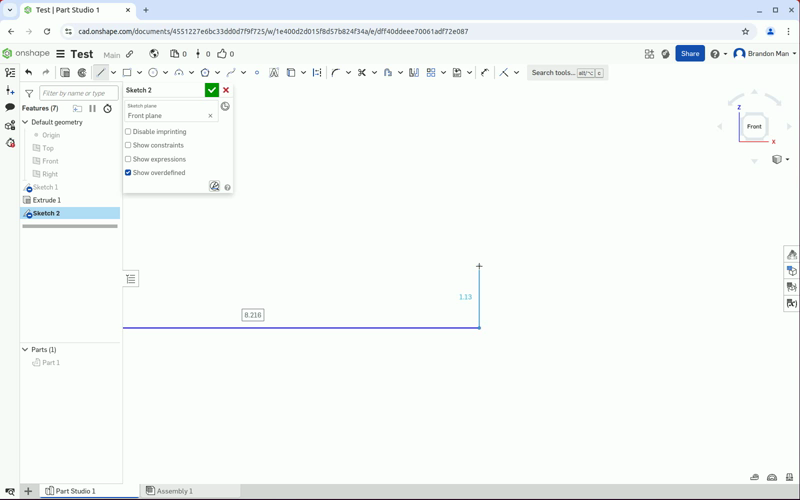
click(479, 265)
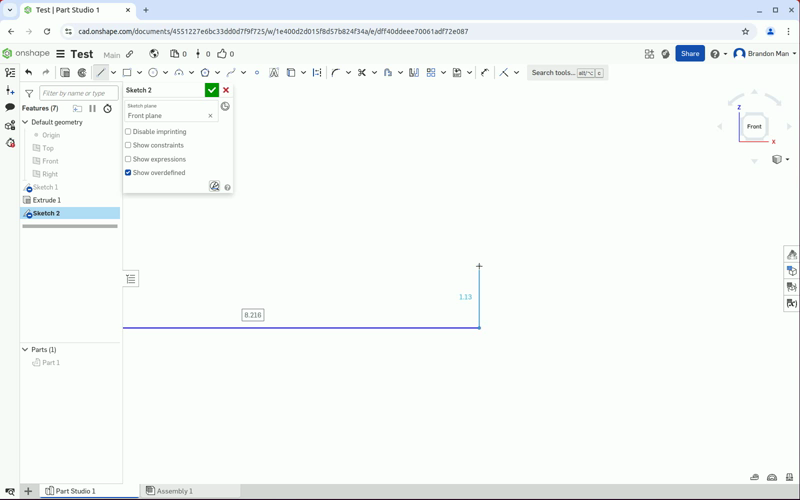
scroll(-6)
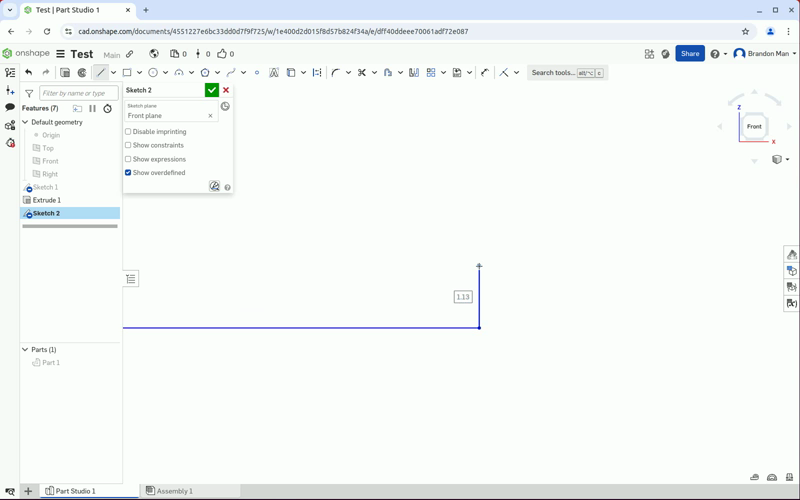
scroll(-6)
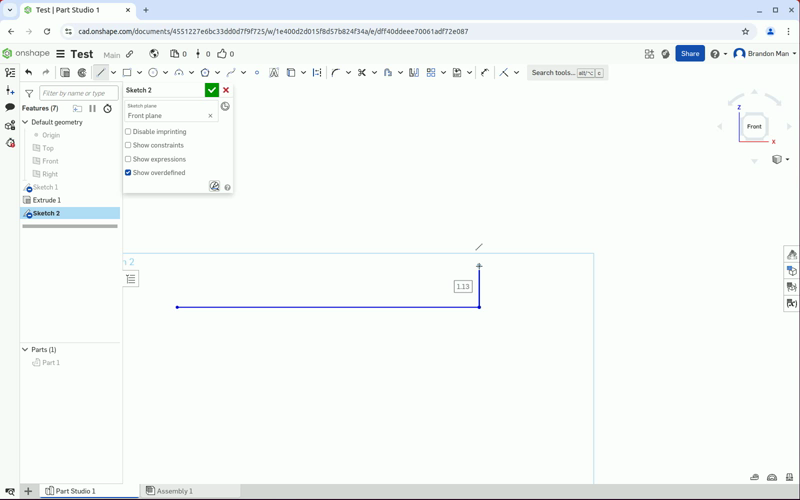
scroll(-6)
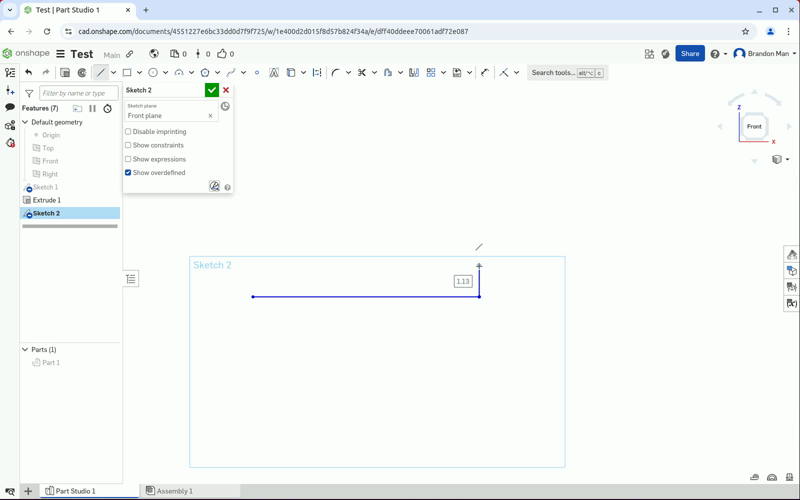
scroll(-6)
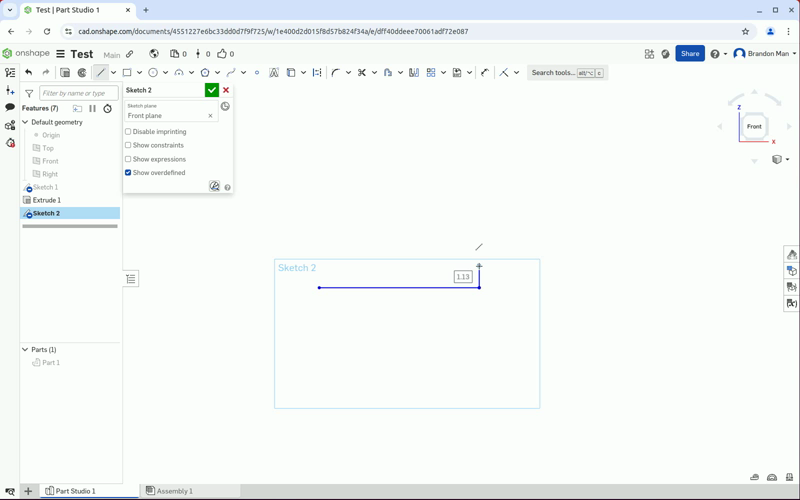
scroll(-6)
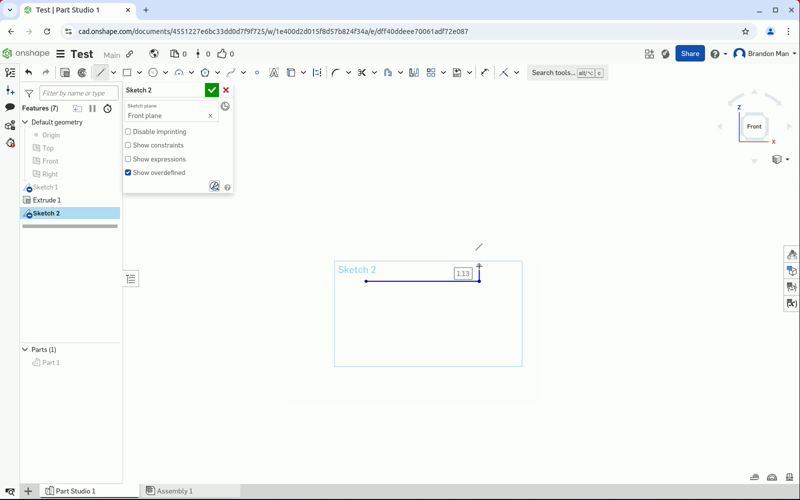
scroll(-6)
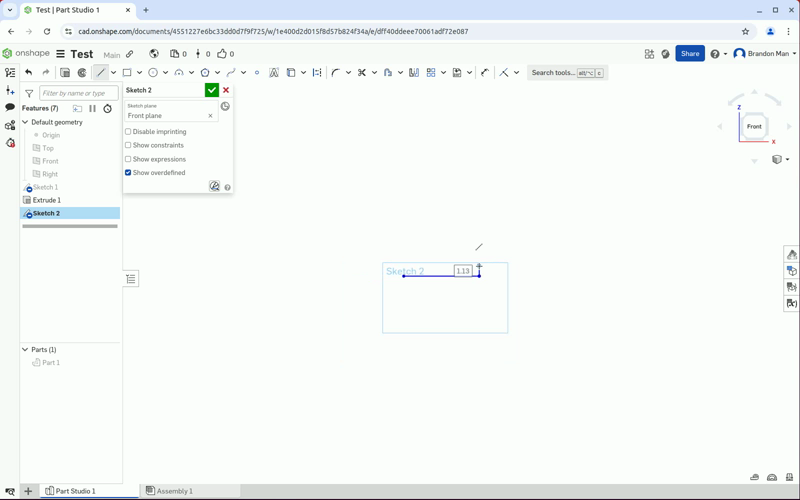
scroll(-6)
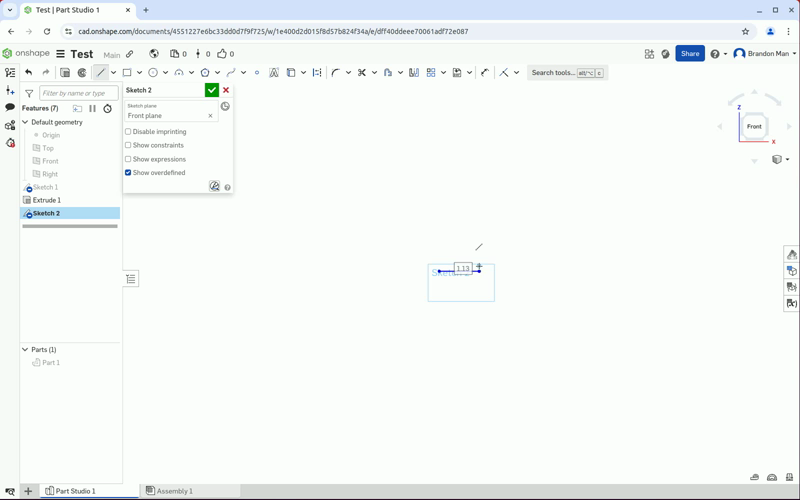
key_up(shift)
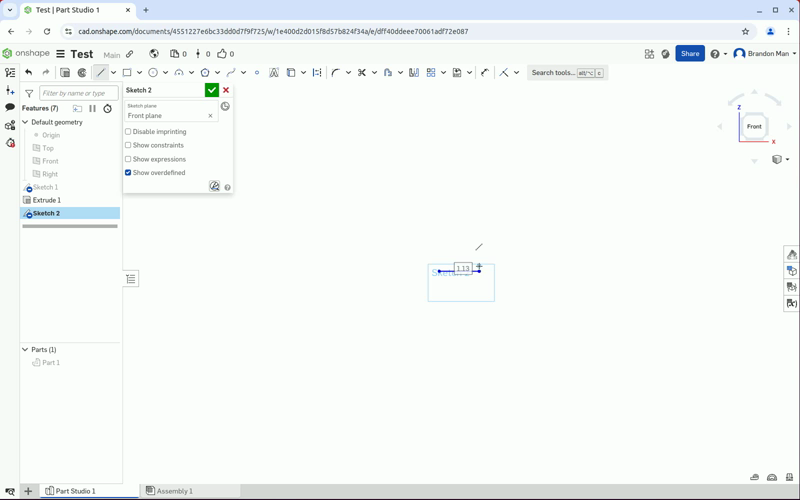
key_down(shift)
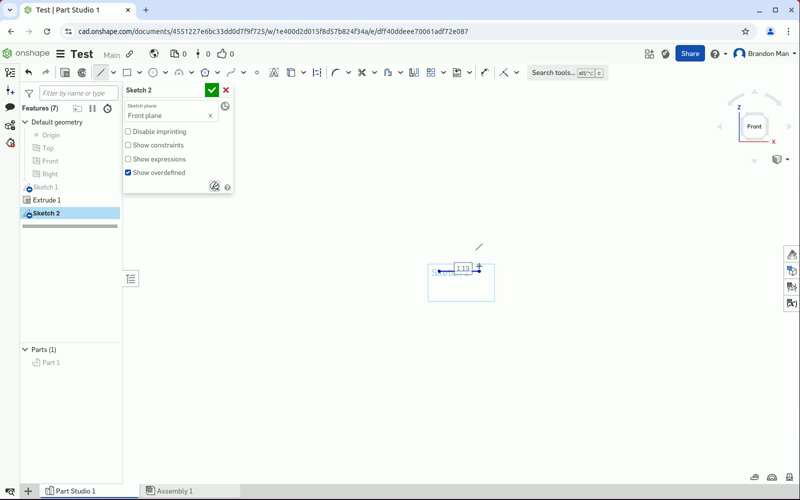
mouse_move(509, 265)
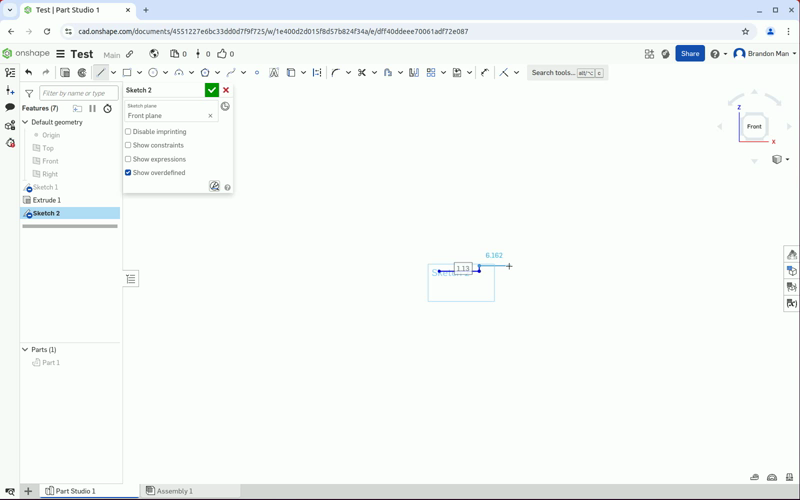
mouse_move(439, 265)
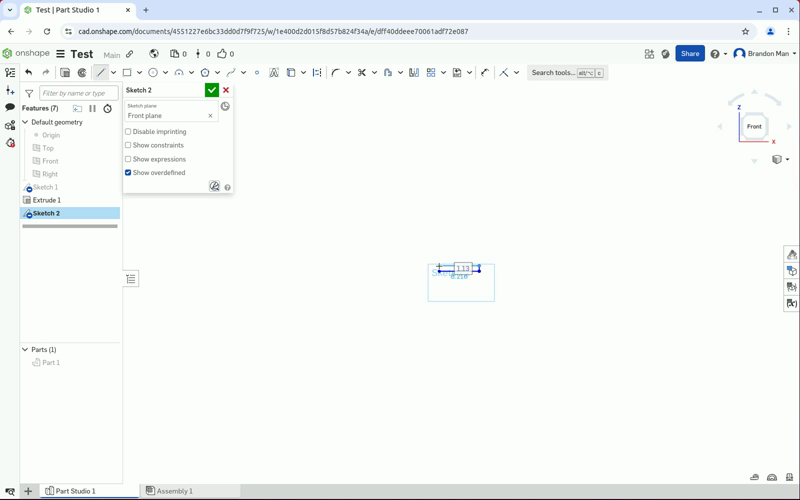
click(439, 265)
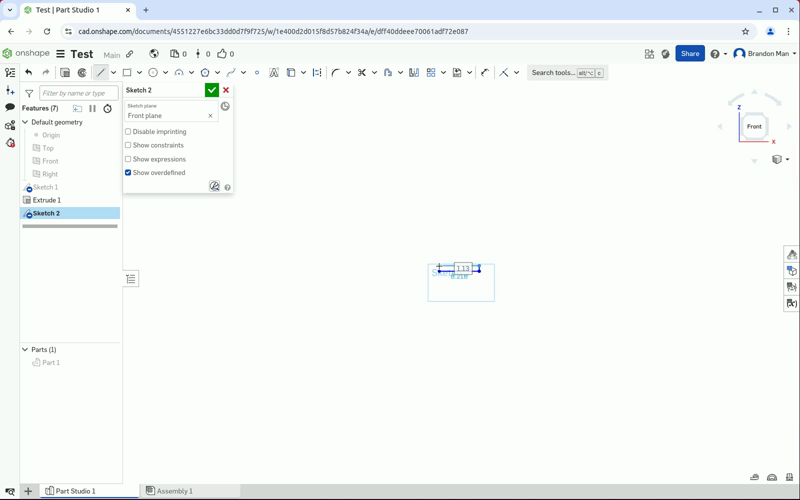
key_up(shift)
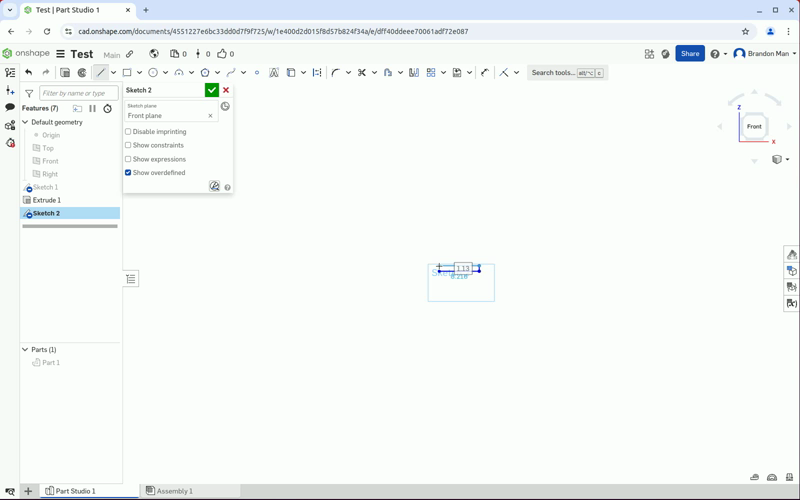
mouse_move(469, 265)
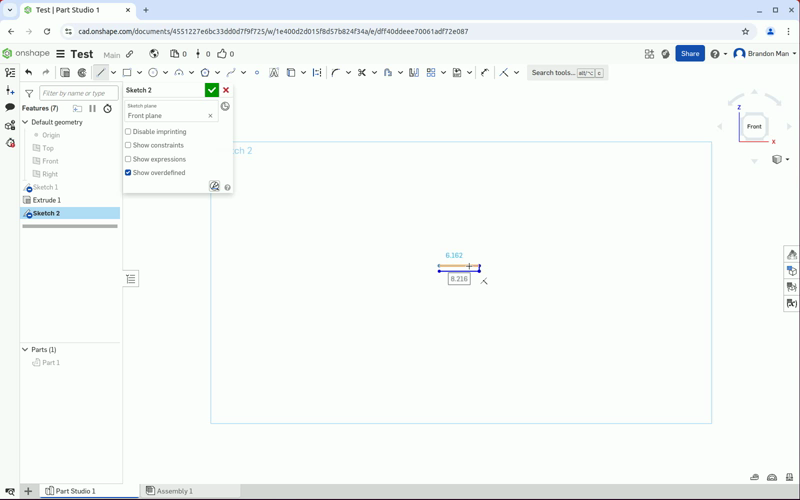
key_down(shift)
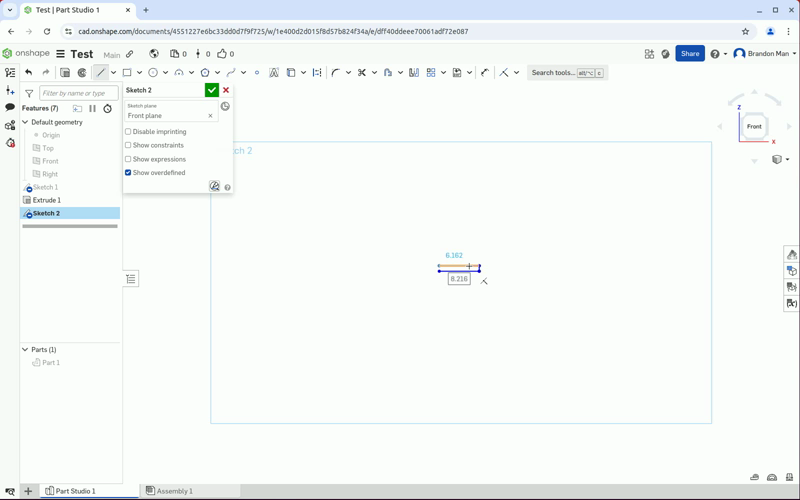
mouse_move(439, 271)
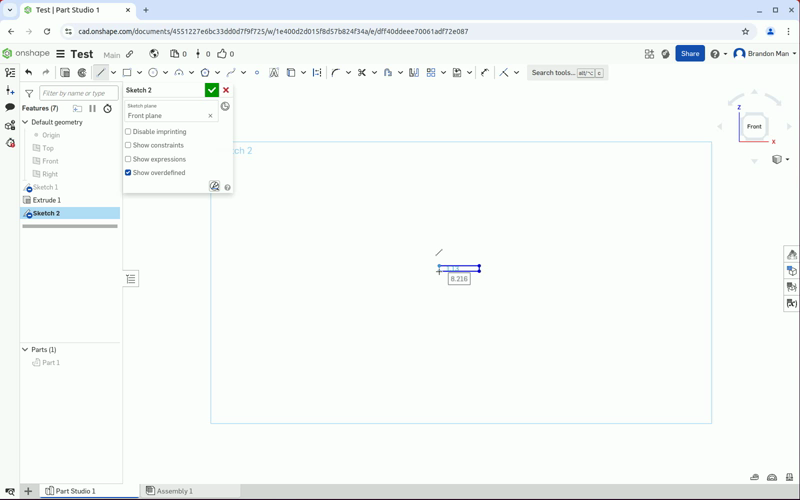
scroll(6)
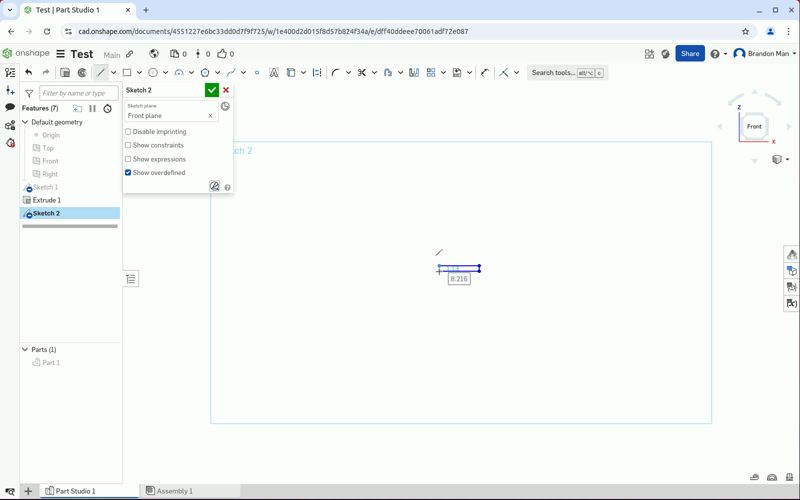
scroll(6)
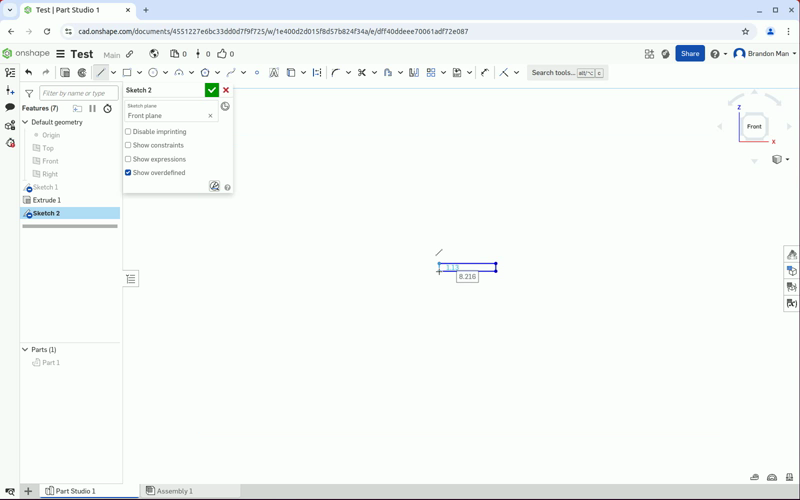
scroll(6)
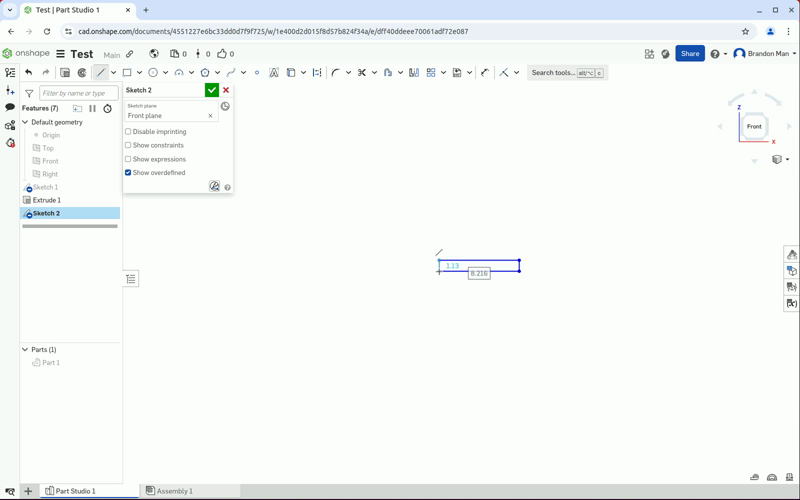
scroll(6)
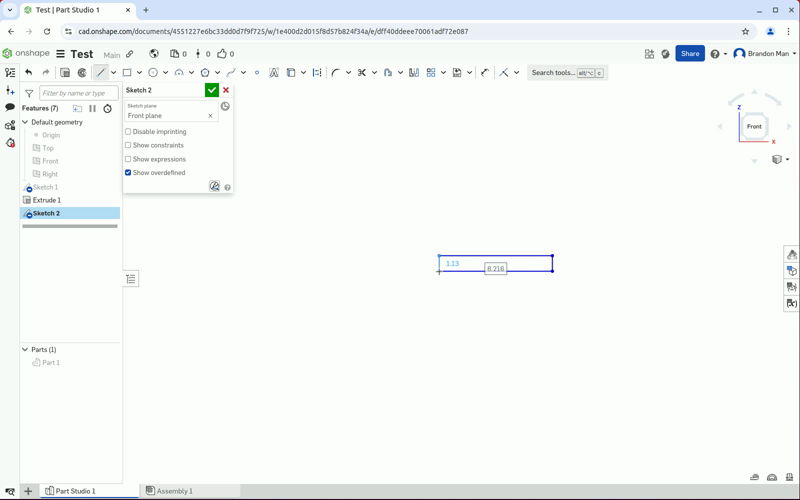
scroll(6)
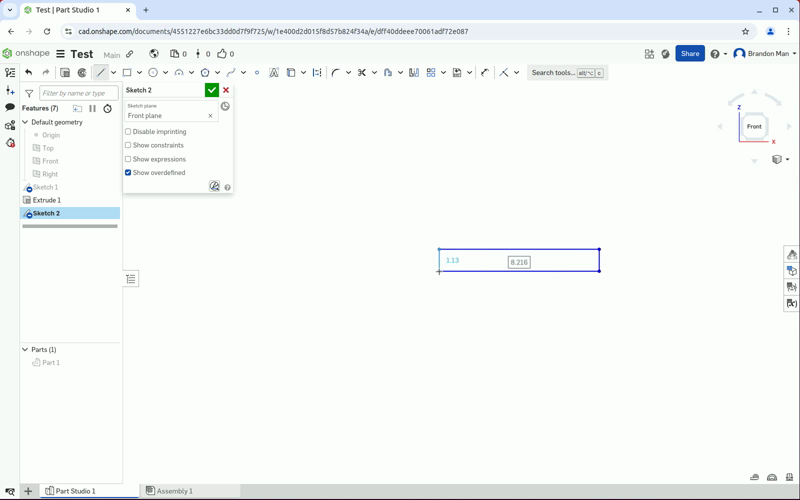
scroll(6)
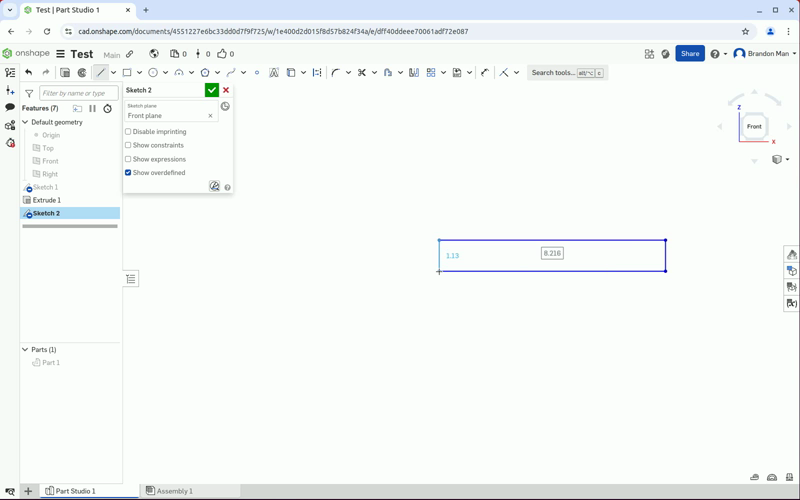
scroll(6)
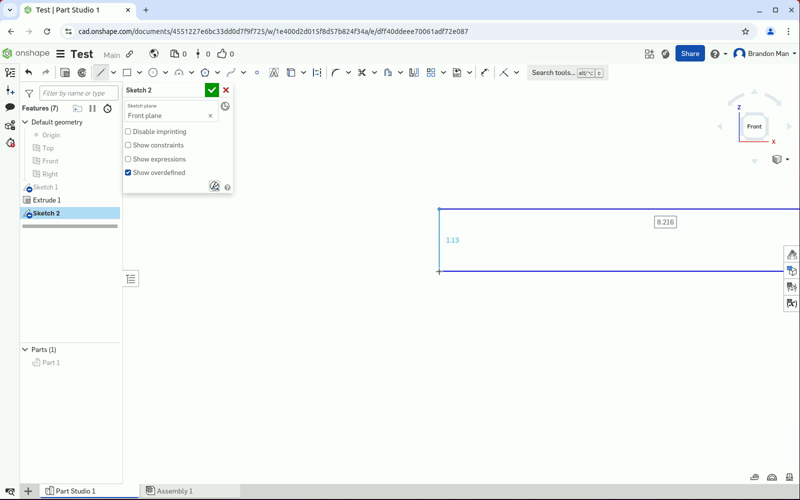
key_up(shift)
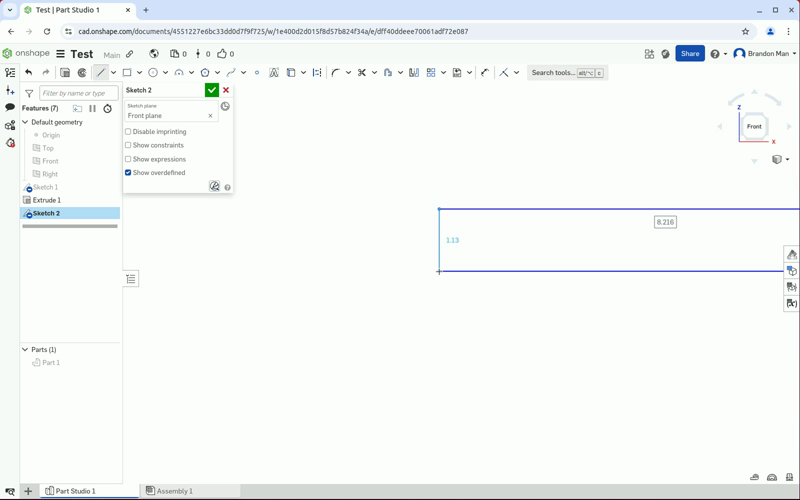
click(439, 271)
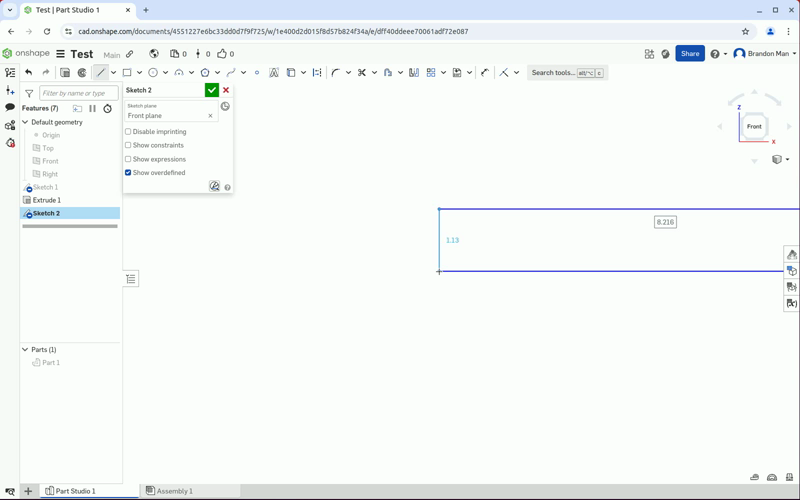
scroll(-6)
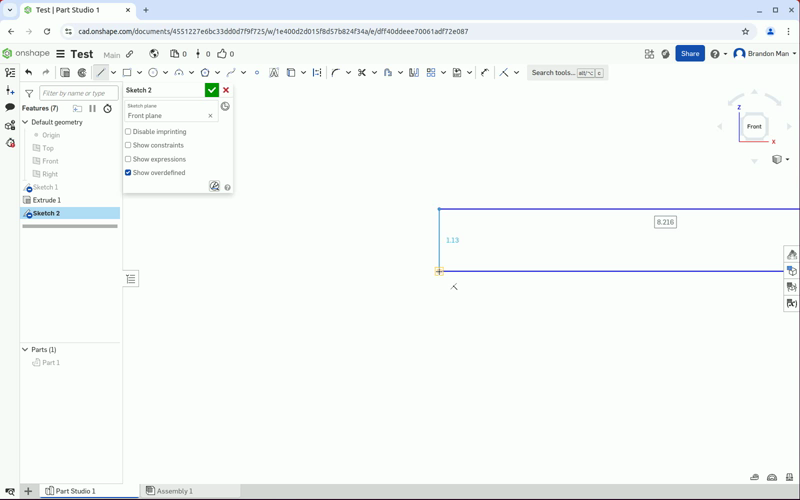
scroll(-6)
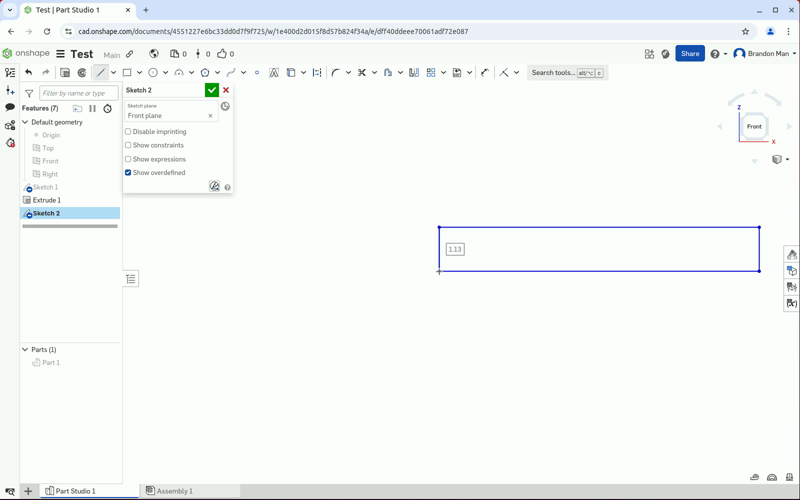
scroll(-6)
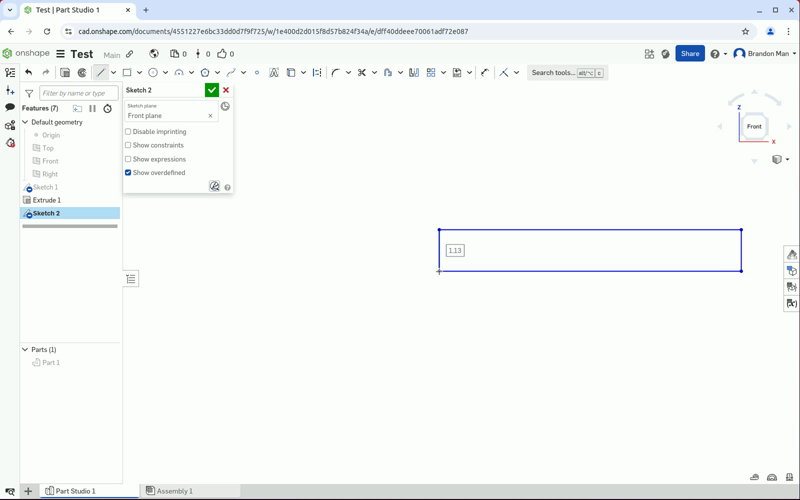
scroll(-6)
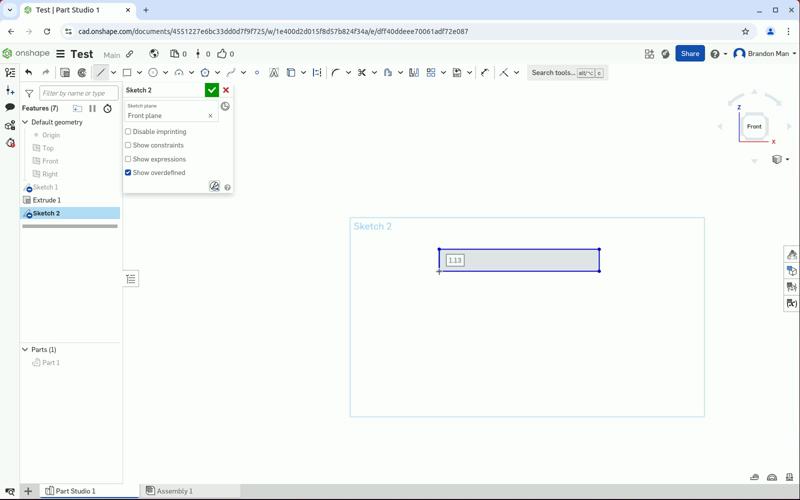
scroll(-6)
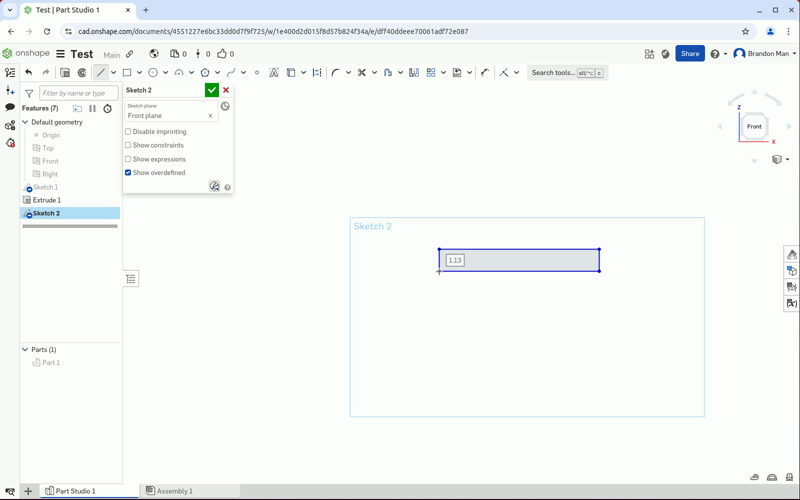
scroll(-6)
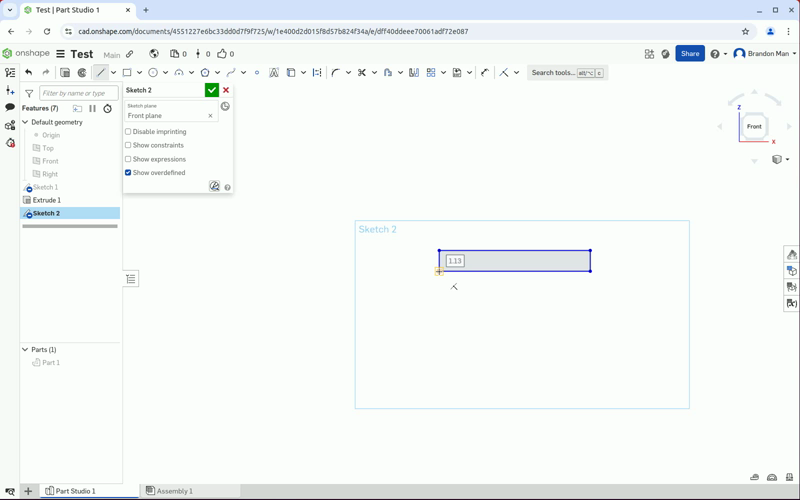
scroll(-6)
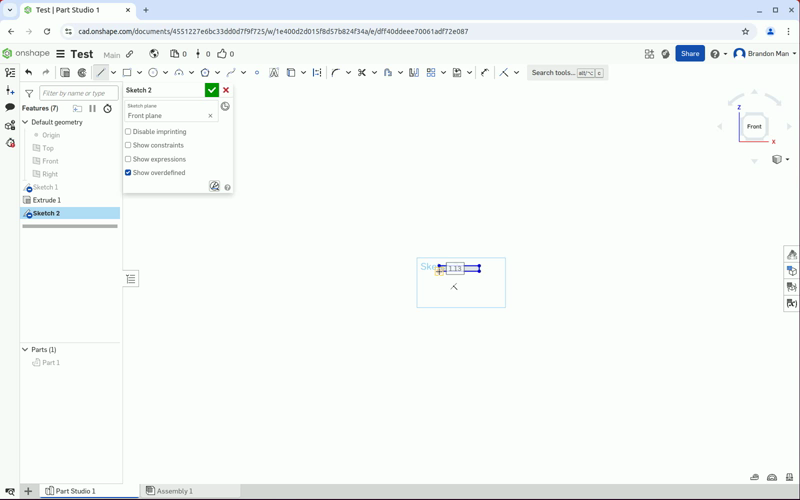
key(esc)
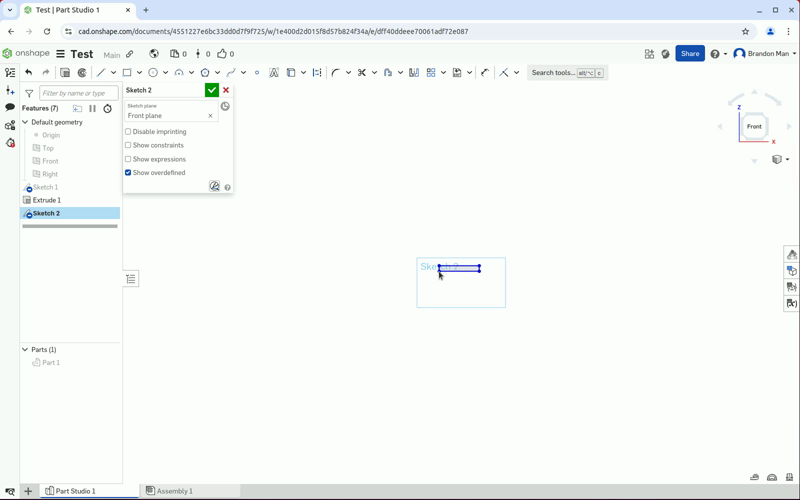
mouse_move(446, 267)
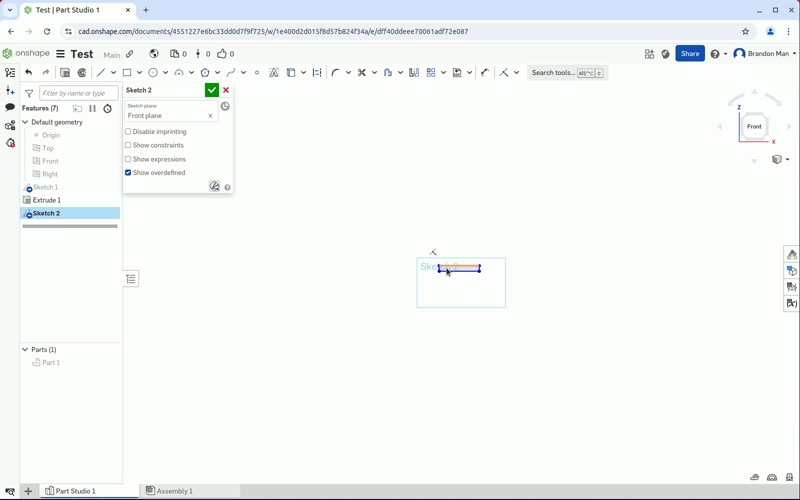
scroll(6)
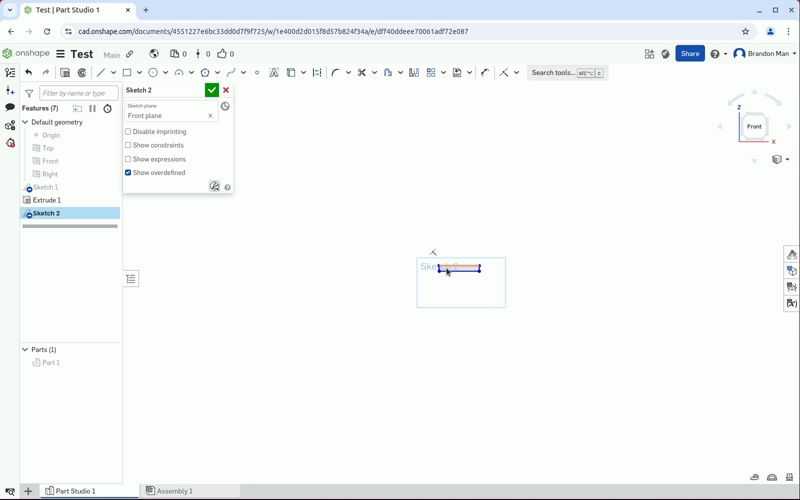
scroll(6)
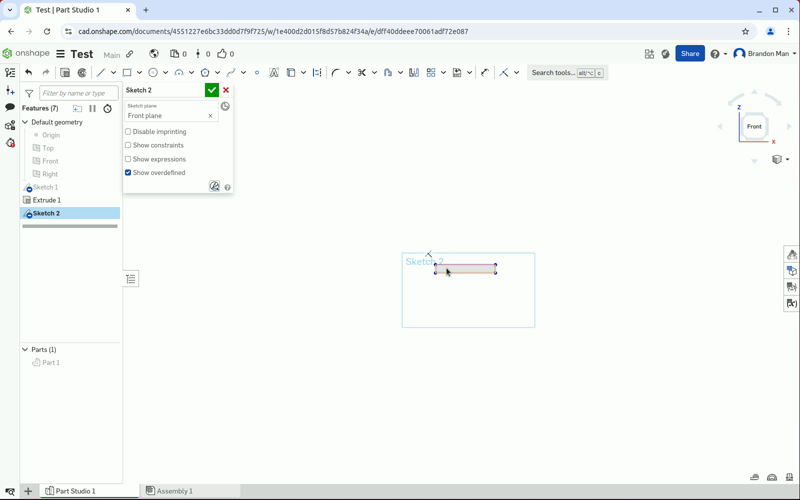
scroll(6)
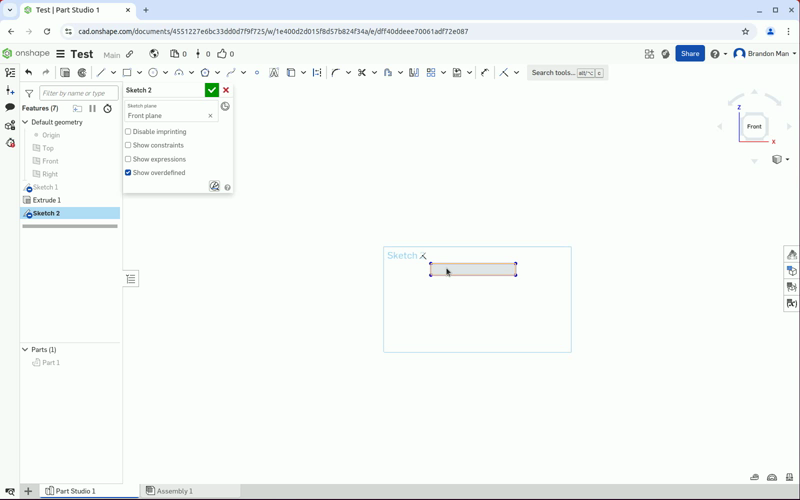
scroll(6)
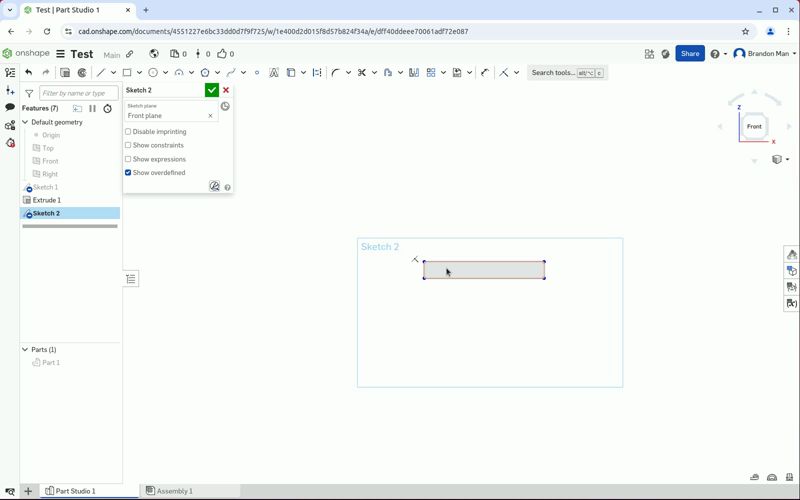
scroll(6)
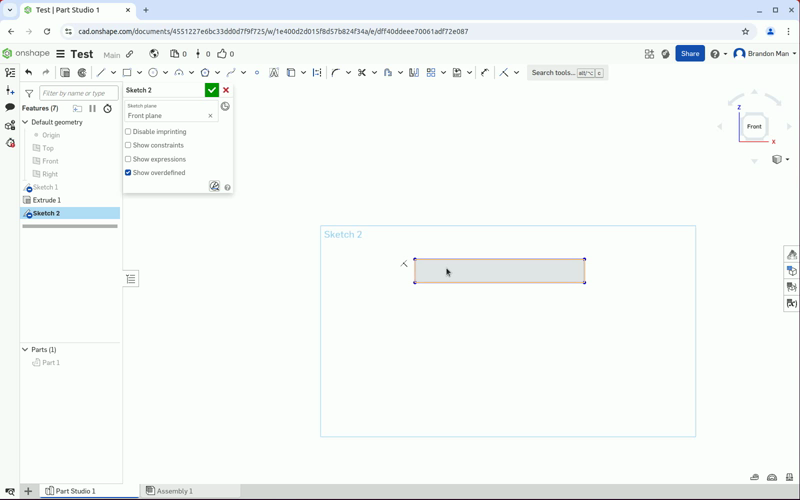
scroll(6)
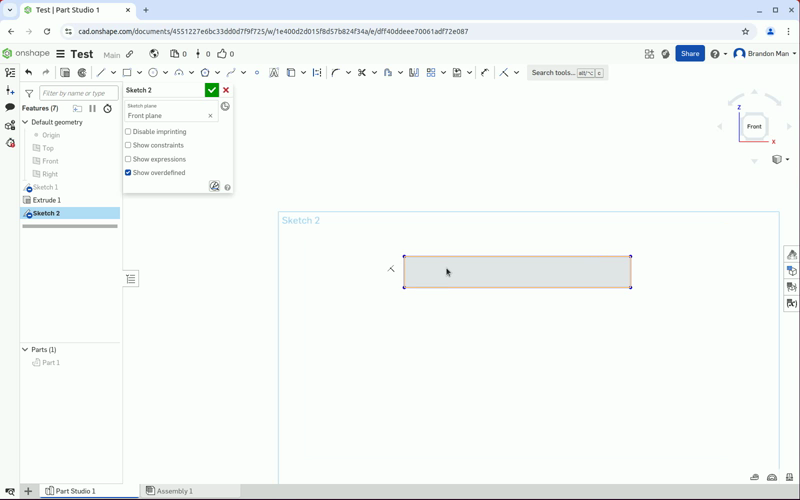
scroll(6)
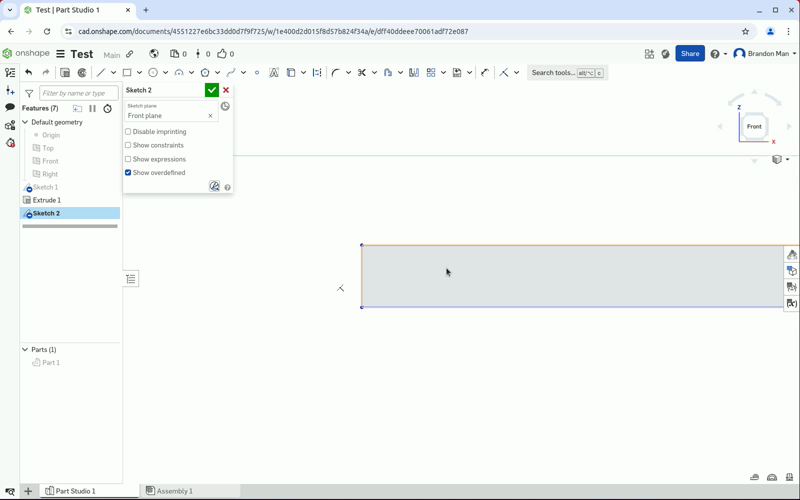
click(446, 267)
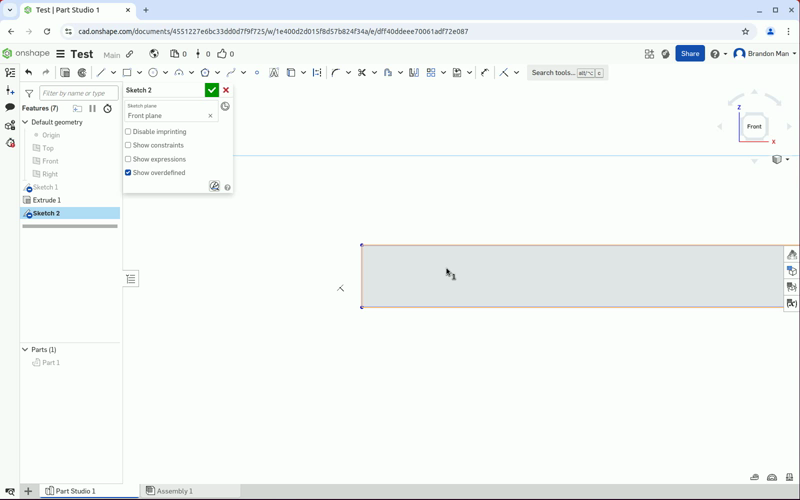
scroll(-6)
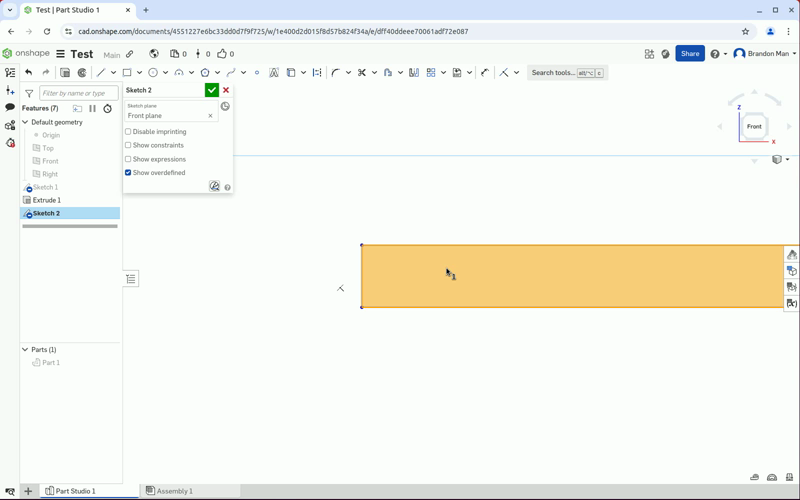
scroll(-6)
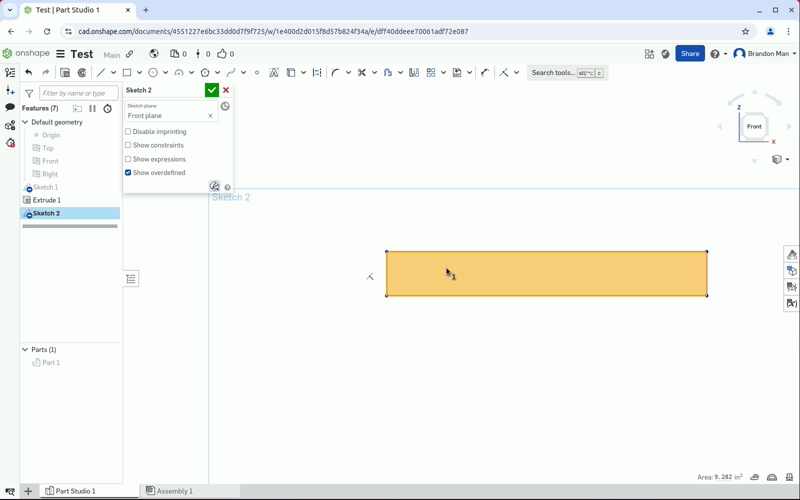
scroll(-6)
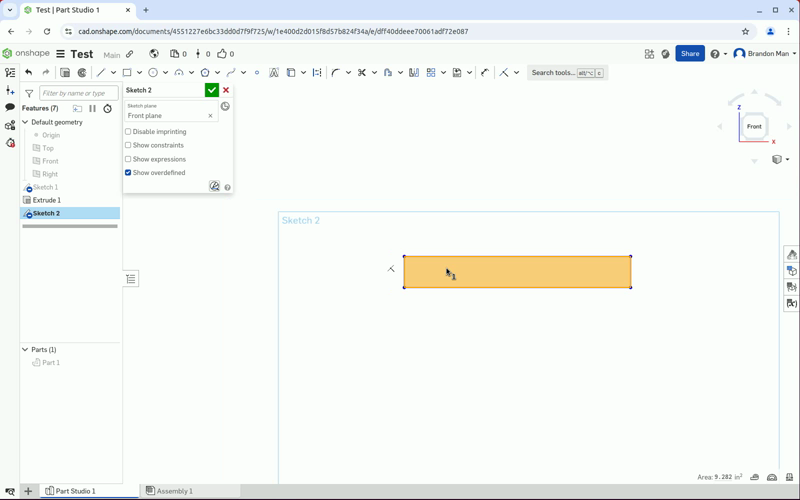
scroll(-6)
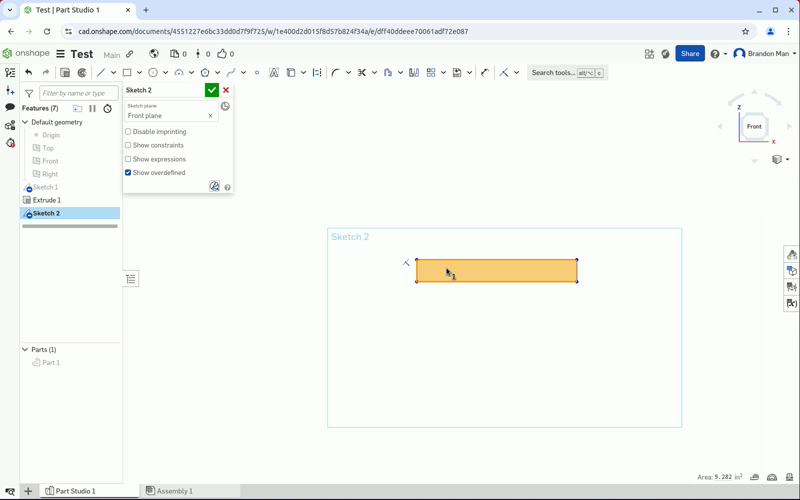
scroll(-6)
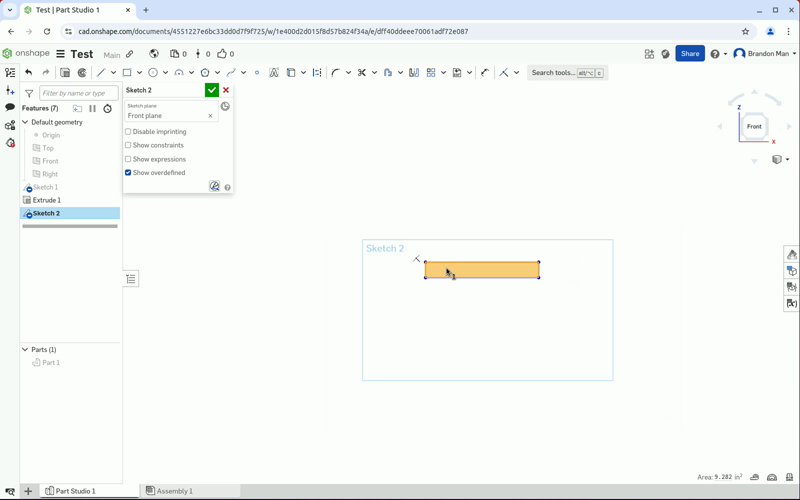
scroll(-6)
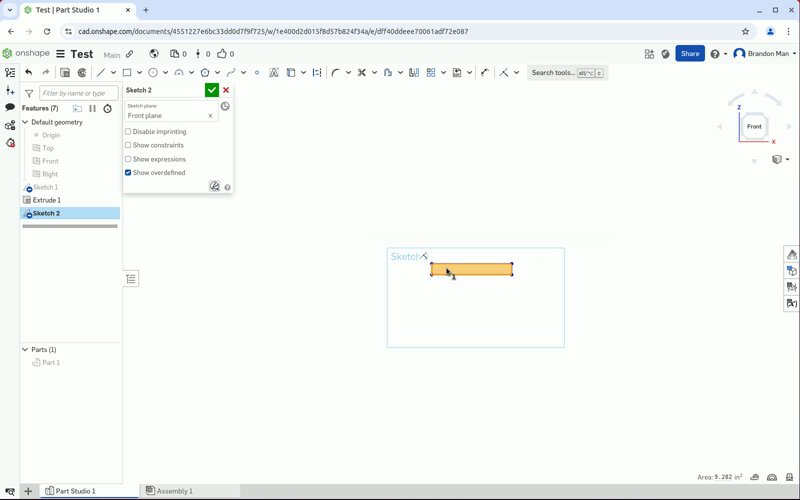
scroll(-6)
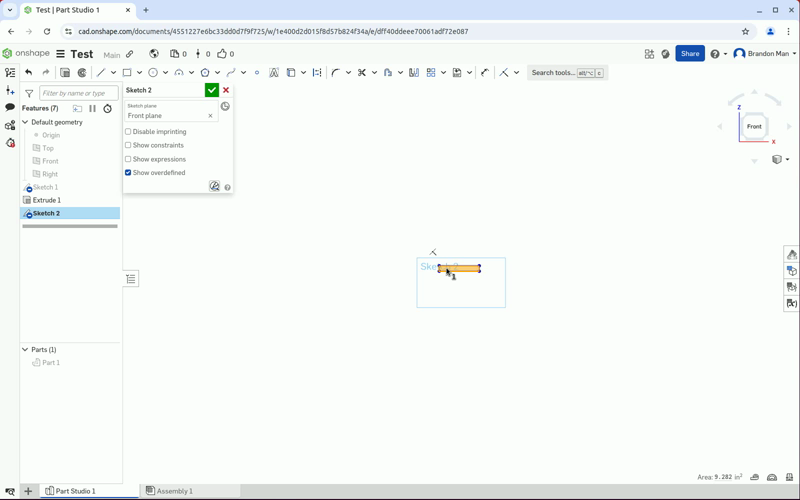
mouse_move(73, 352)
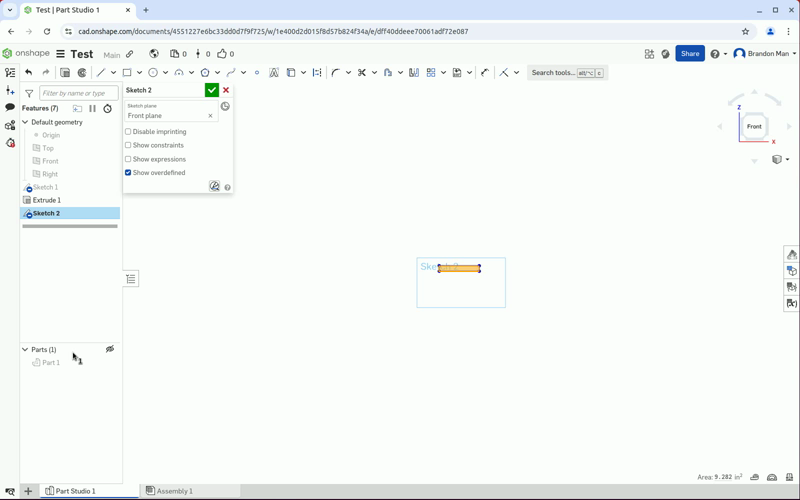
key(shift+y)
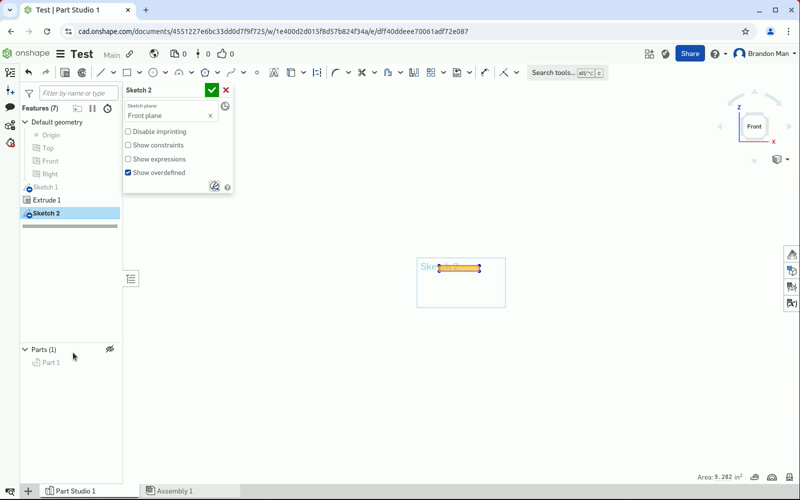
key(shift+e)
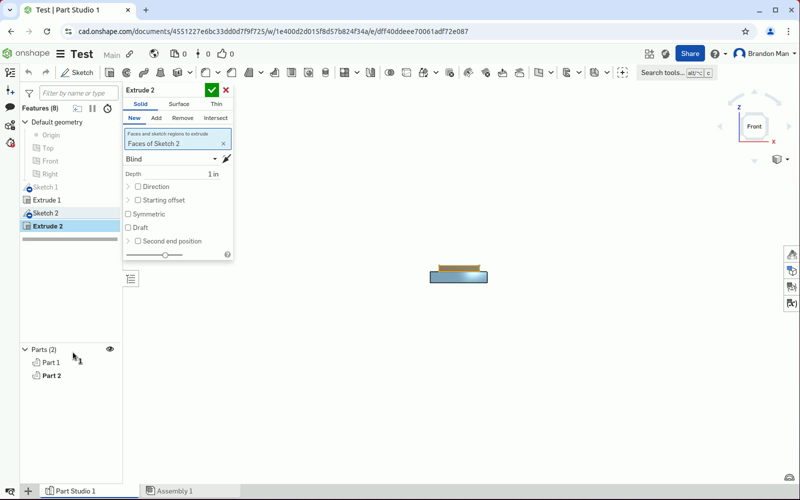
mouse_move(143, 106)
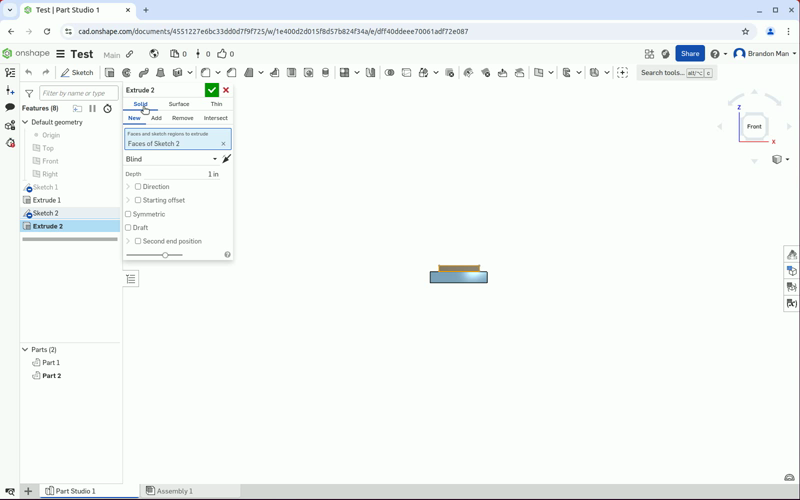
click(143, 106)
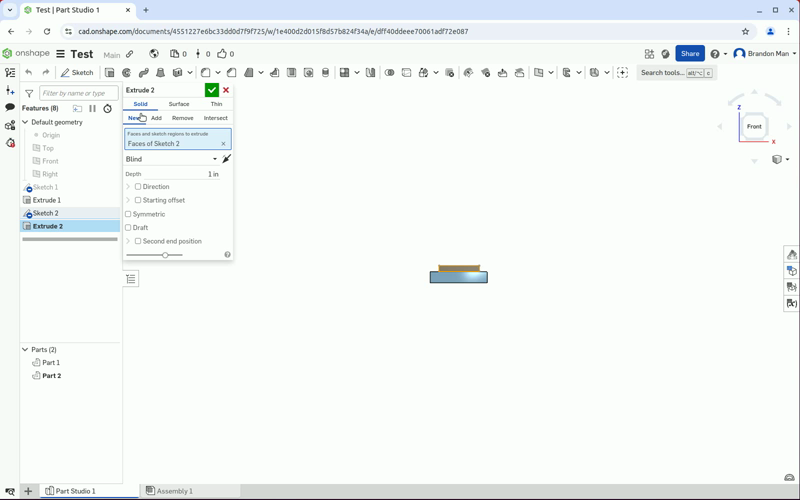
mouse_move(137, 120)
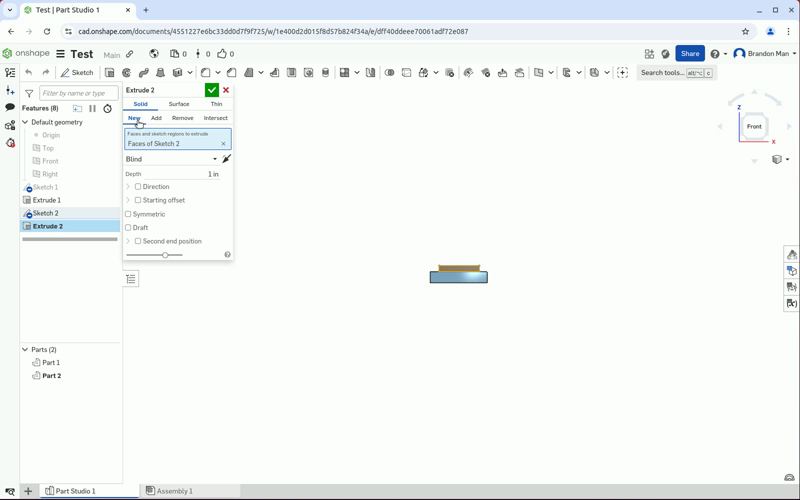
click(137, 120)
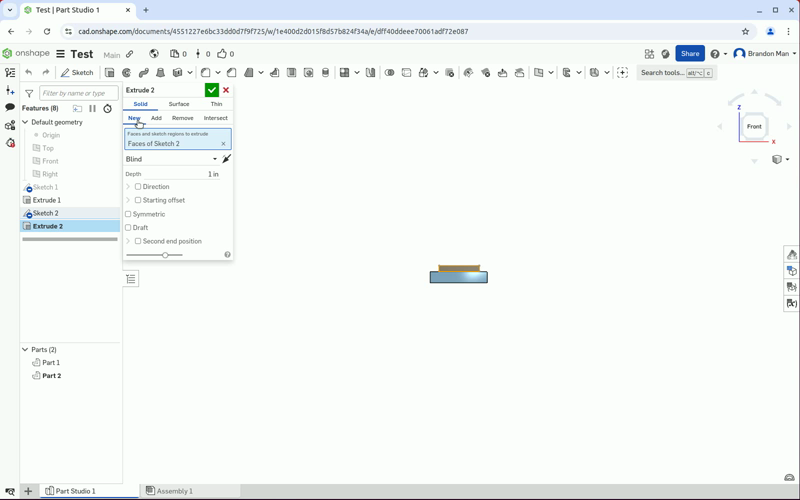
key(tab, 4)
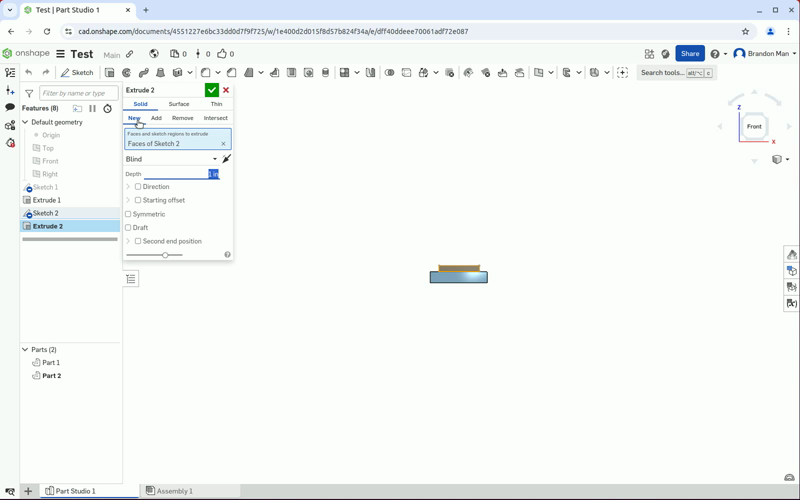
text(23.108)
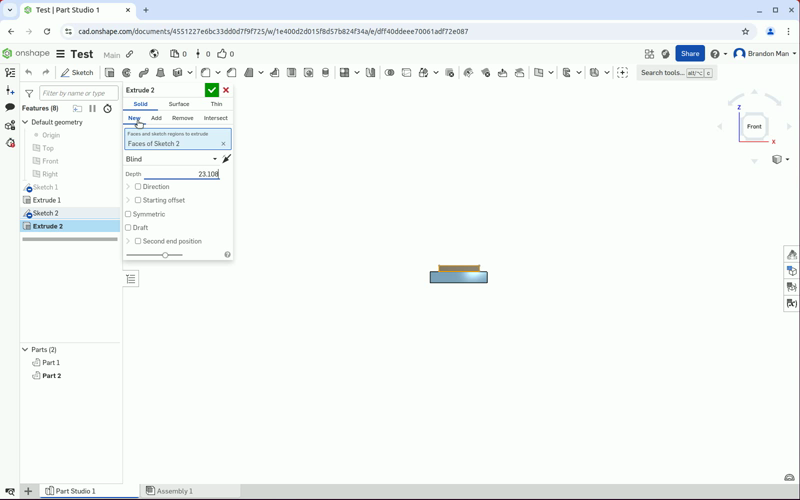
key(enter)
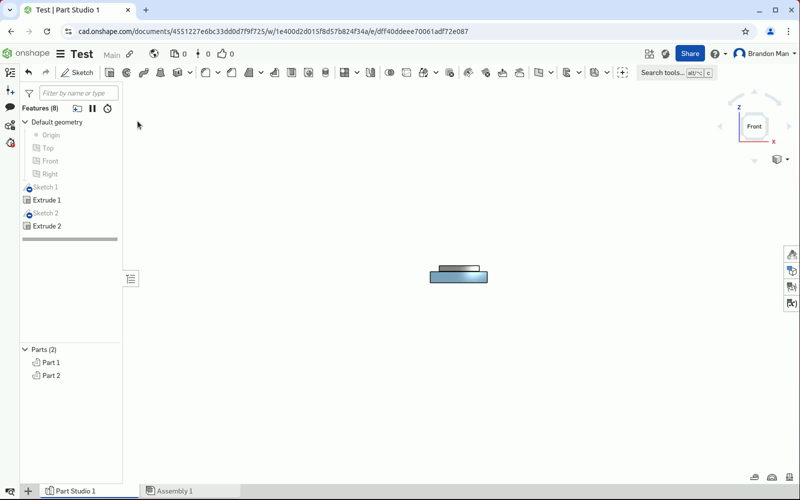
key(shift+h)
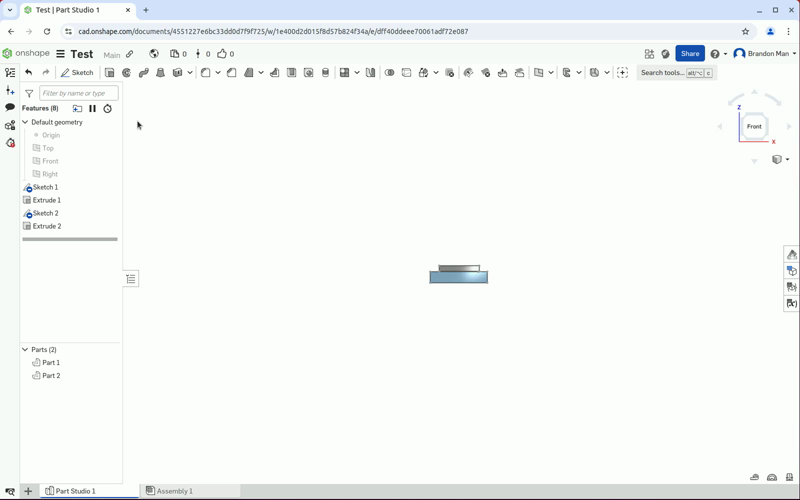
key(shift+h)
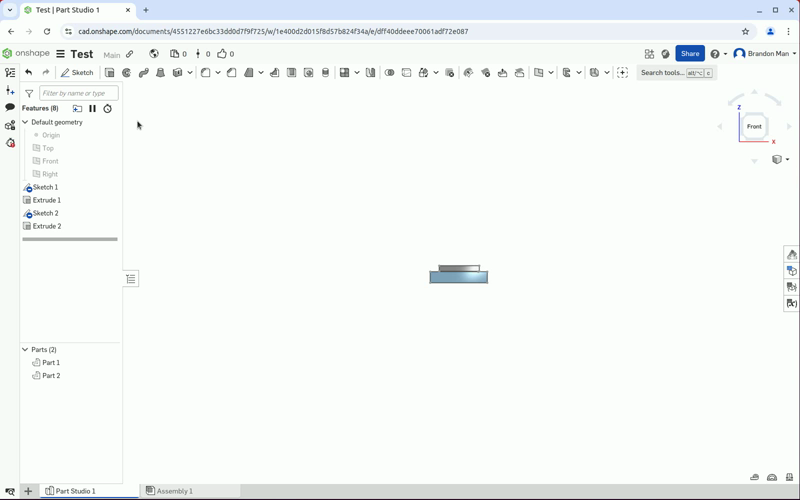
key(shift+7)
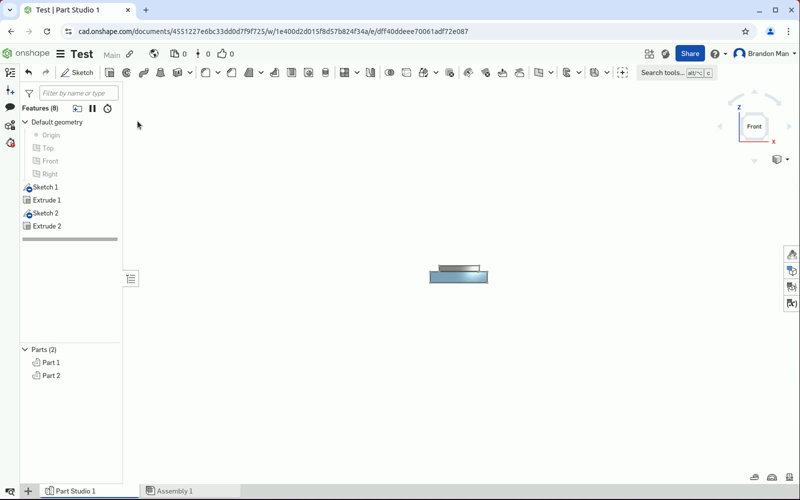
key(left, 2)
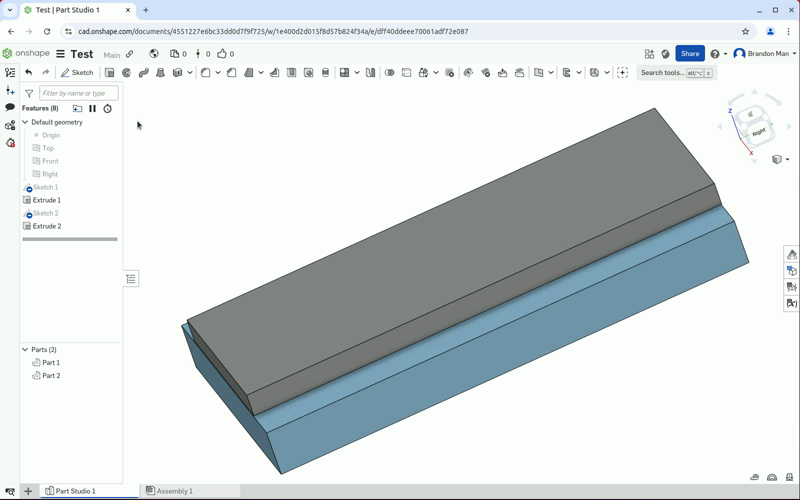
key(down, 2)
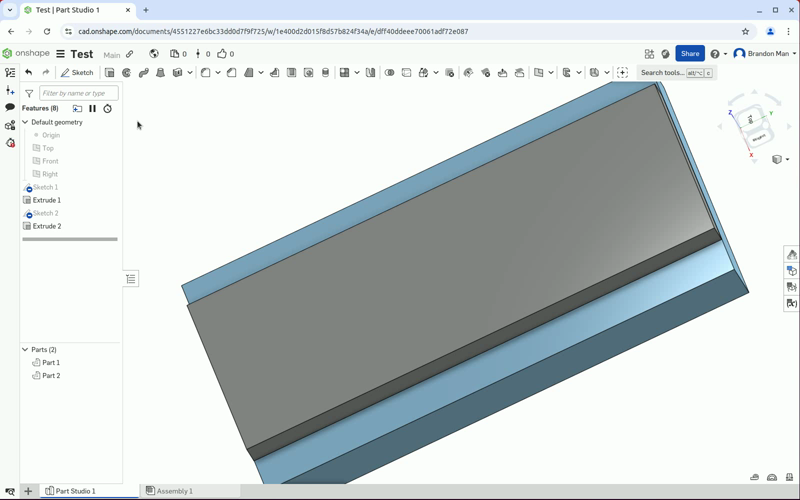
key(up, 2)
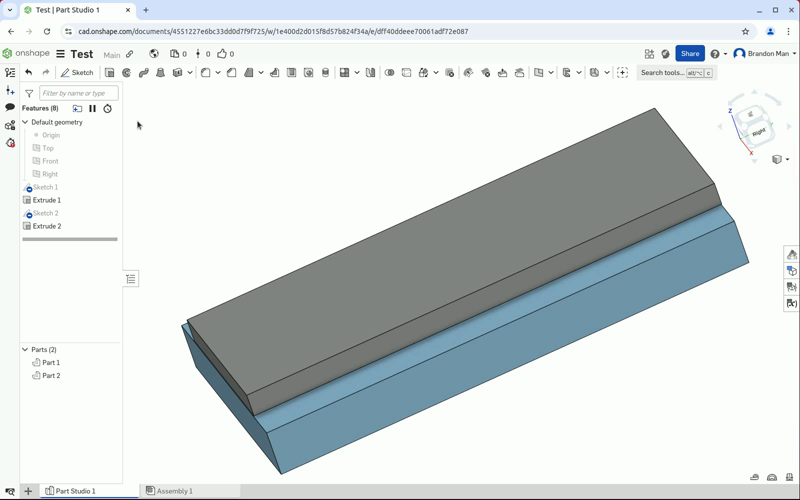
key(right, 2)
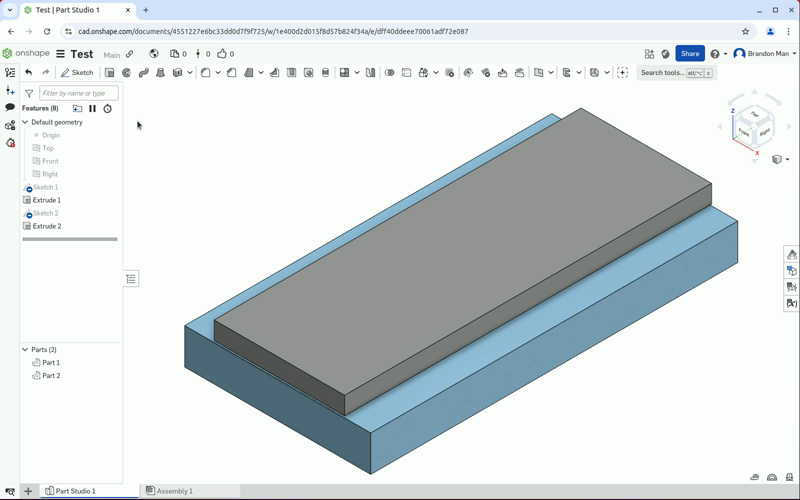
mouse_move(73, 189)
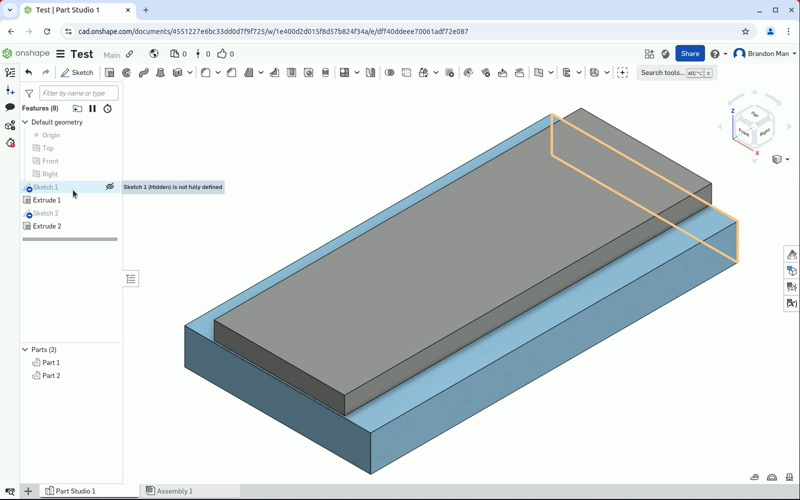
click(73, 189)